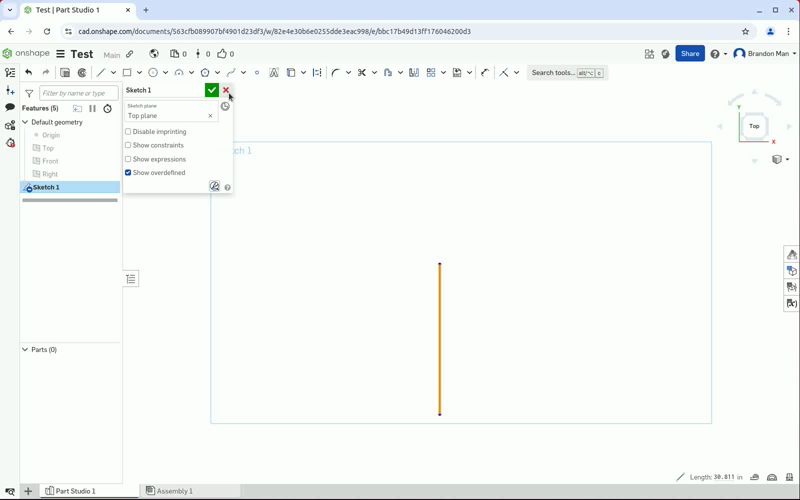
key(shift+h)
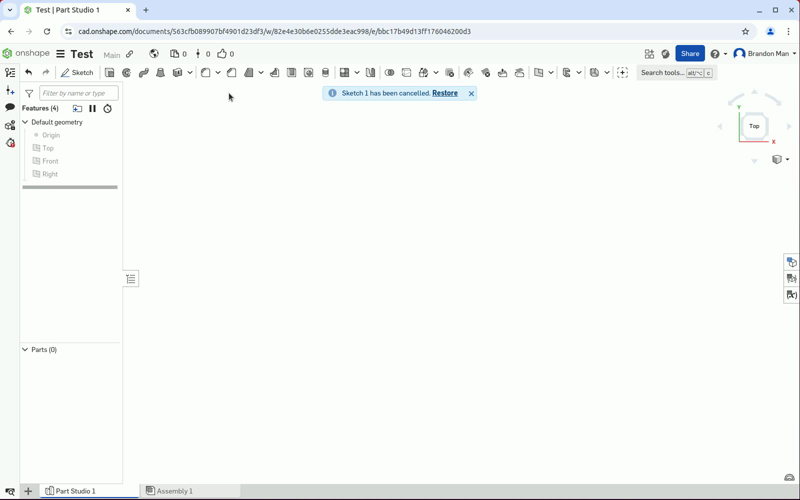
mouse_move(73, 352)
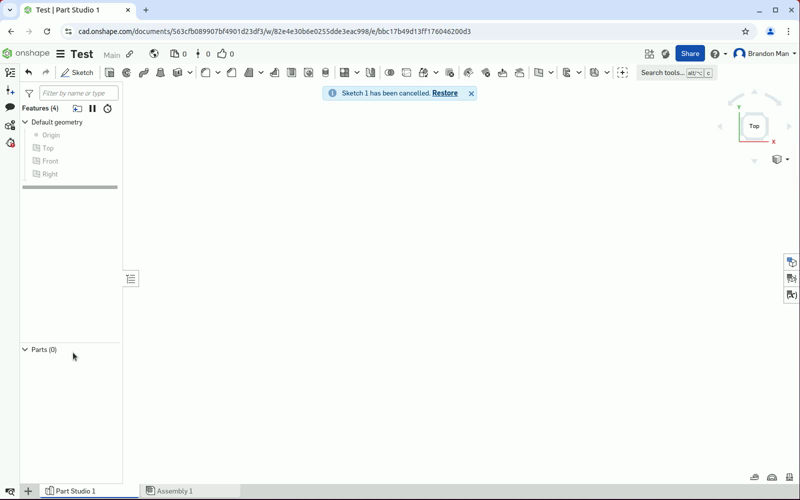
key(y)
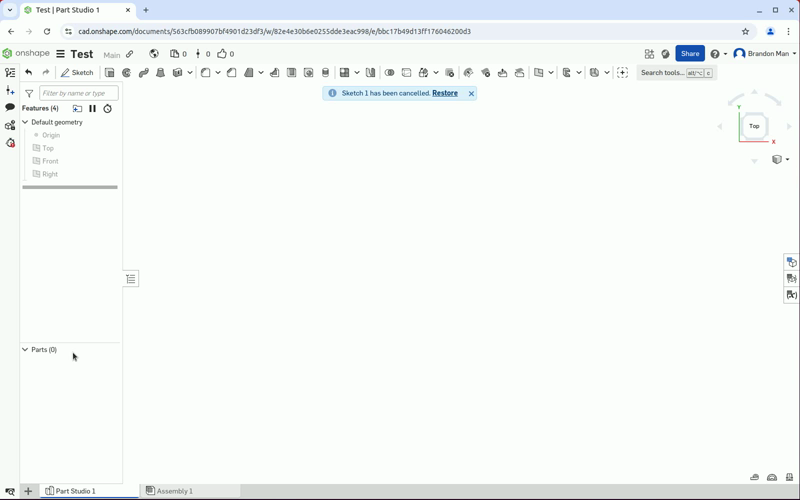
key(shift+p)
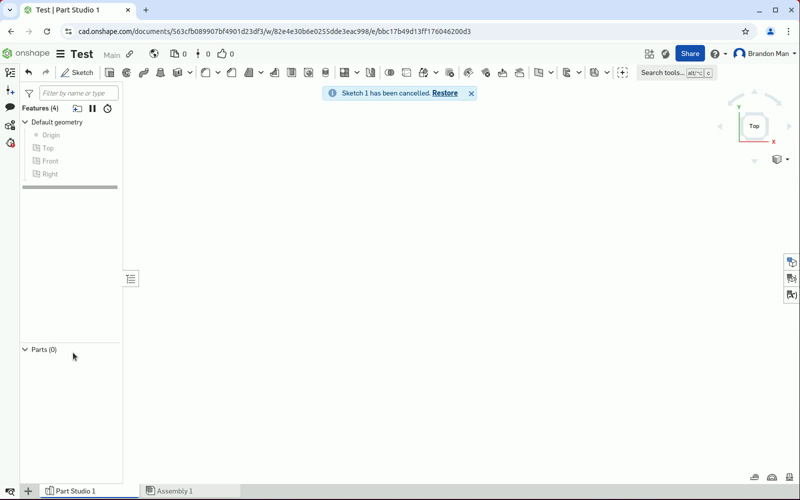
key(space)
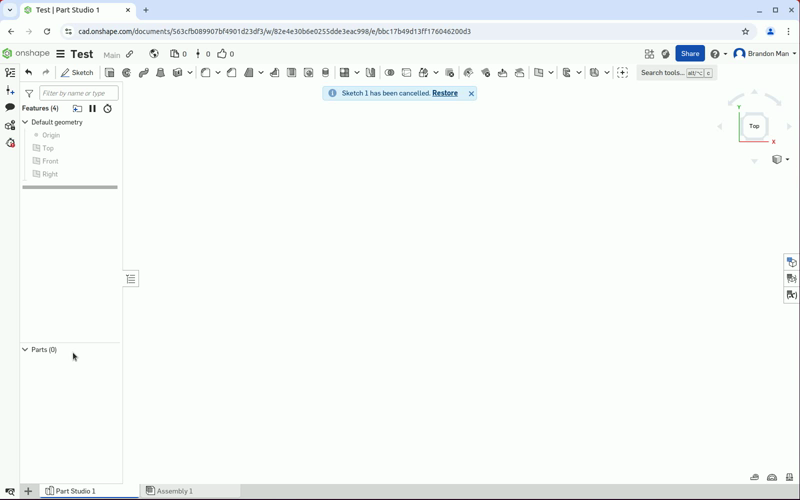
key_down(shift)
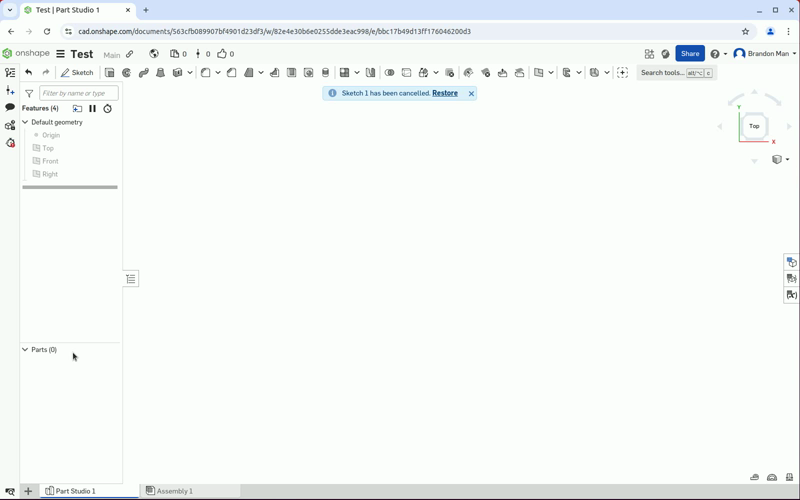
key(up)
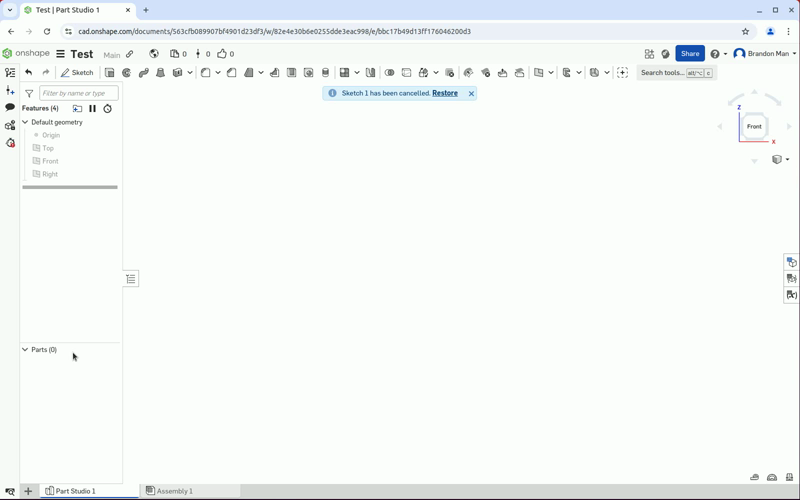
key_up(shift)
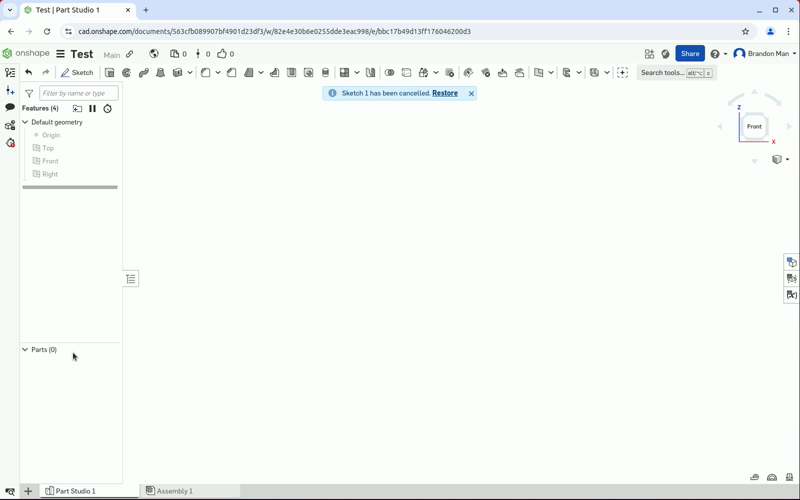
mouse_move(73, 352)
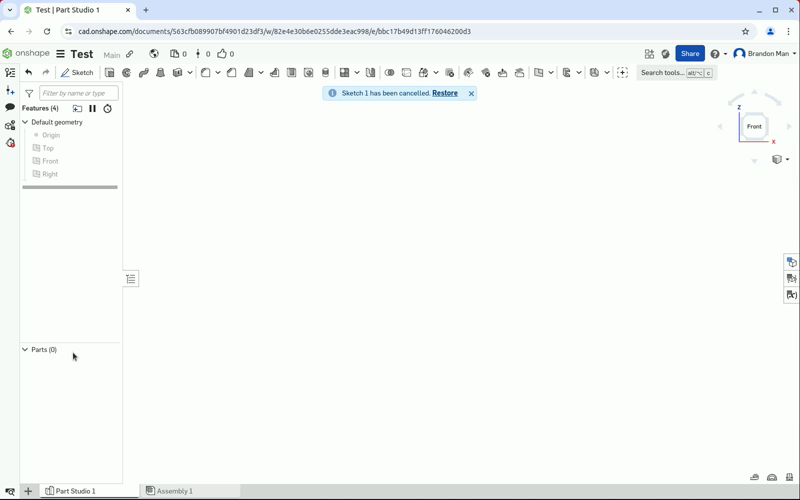
key(shift+y)
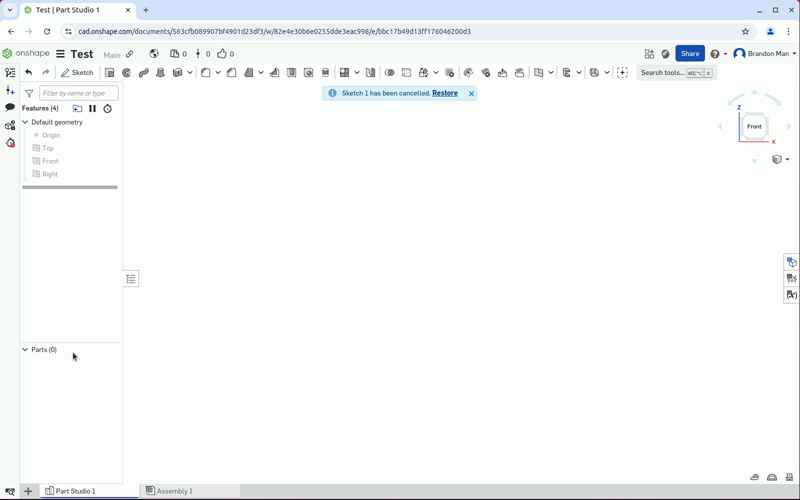
key(shift+s)
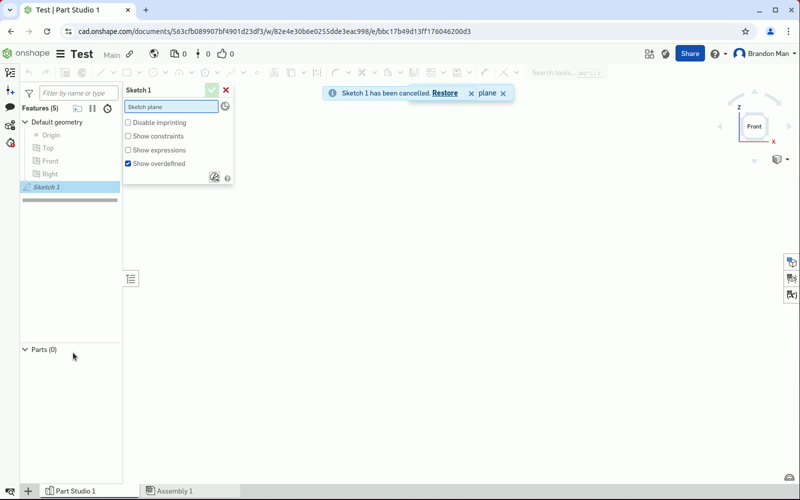
mouse_move(73, 163)
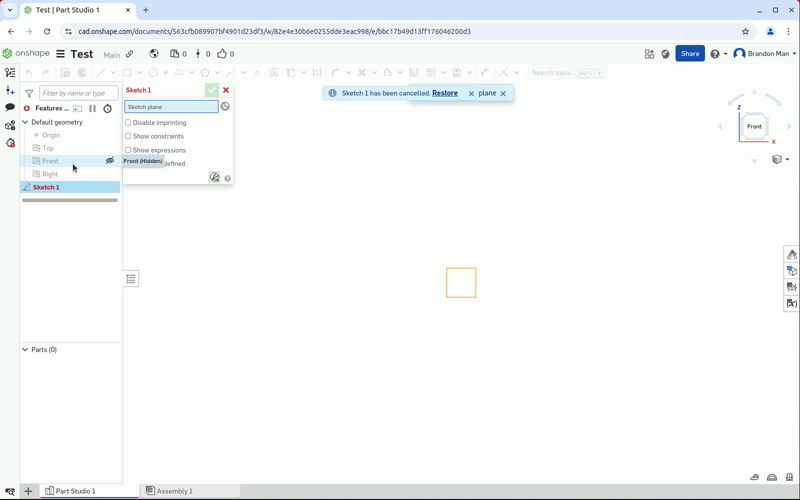
click(73, 163)
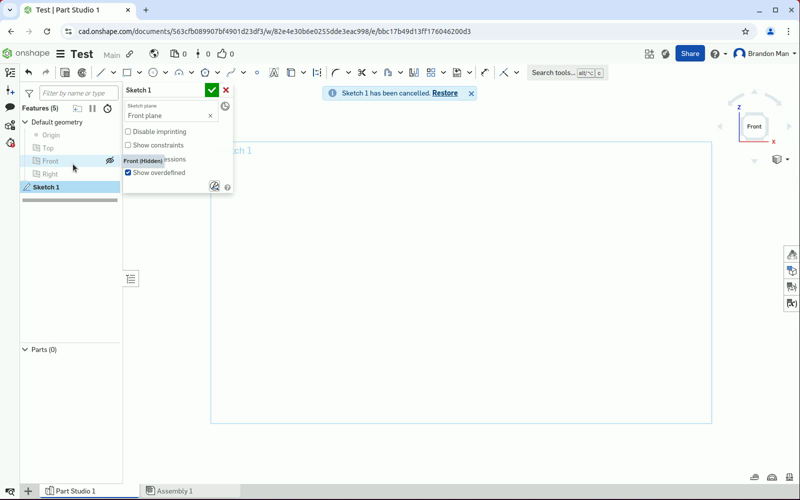
mouse_move(73, 352)
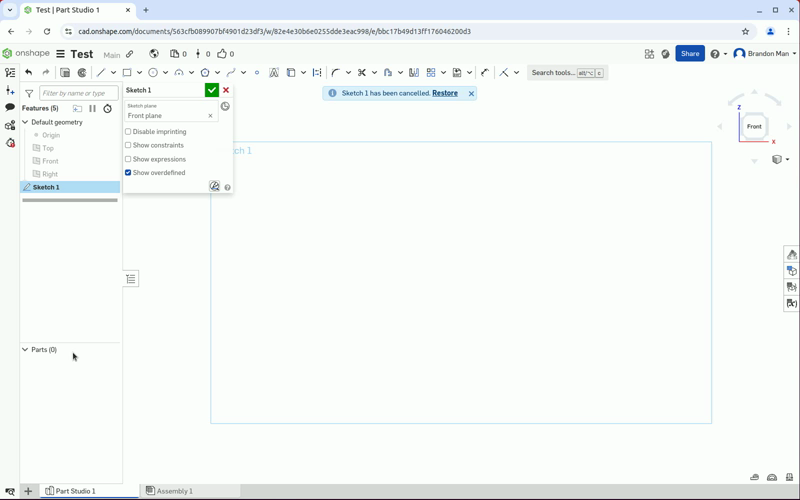
key(y)
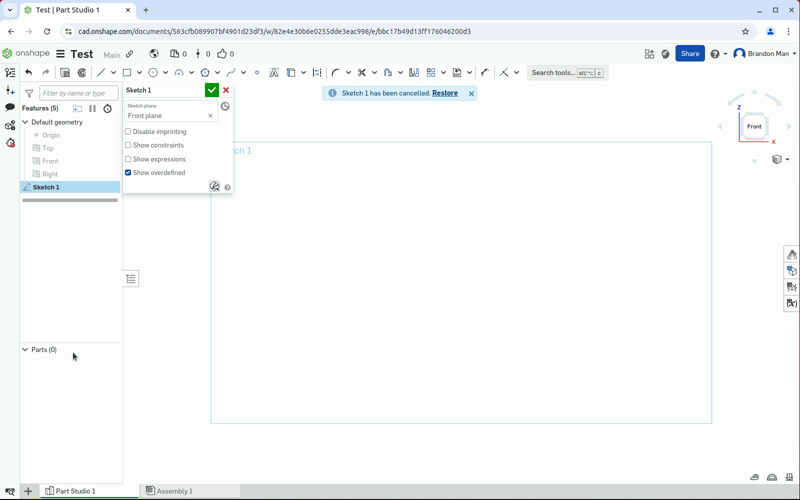
key(c)
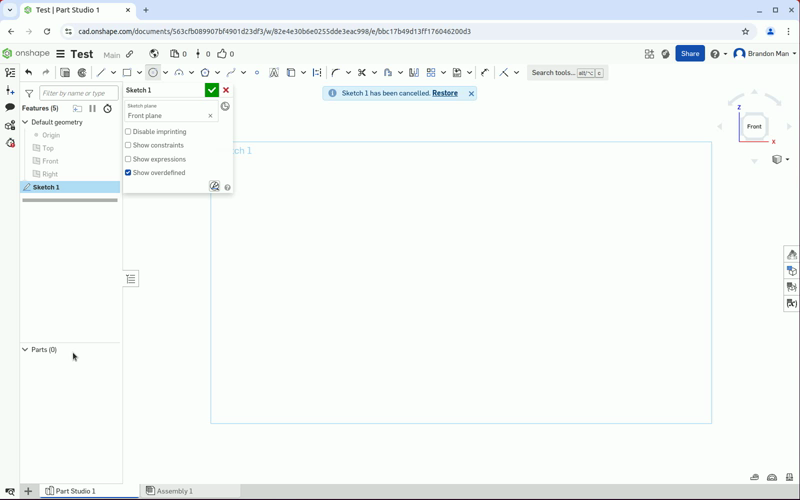
key_down(shift)
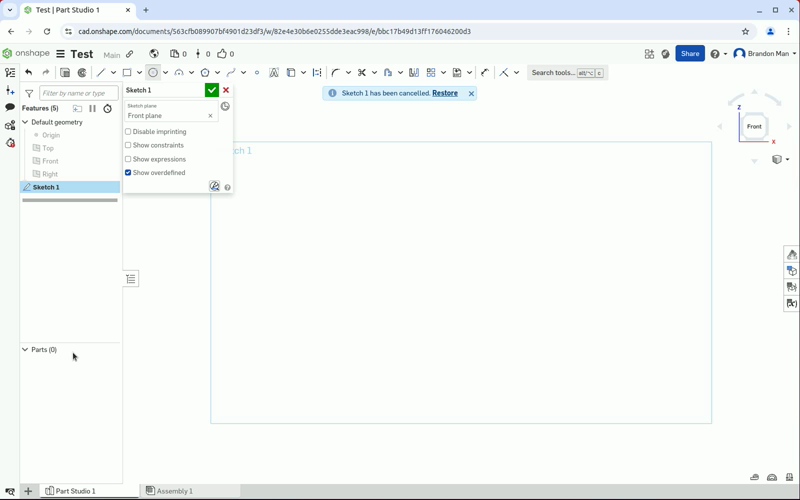
mouse_move(460, 282)
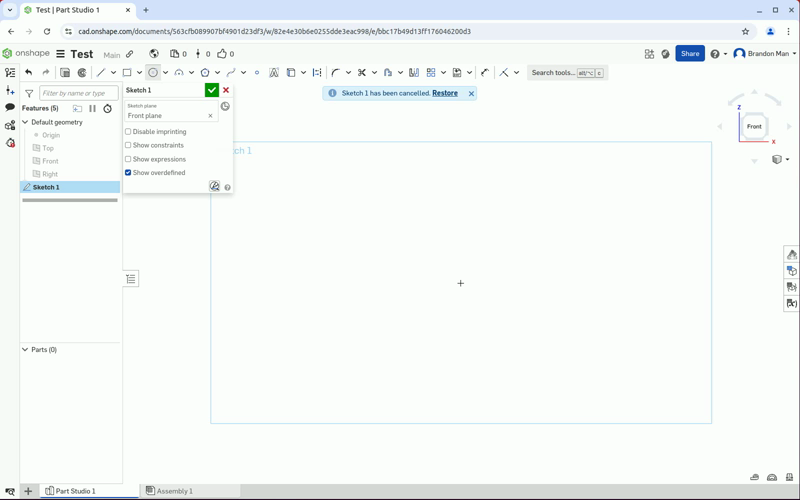
click(460, 282)
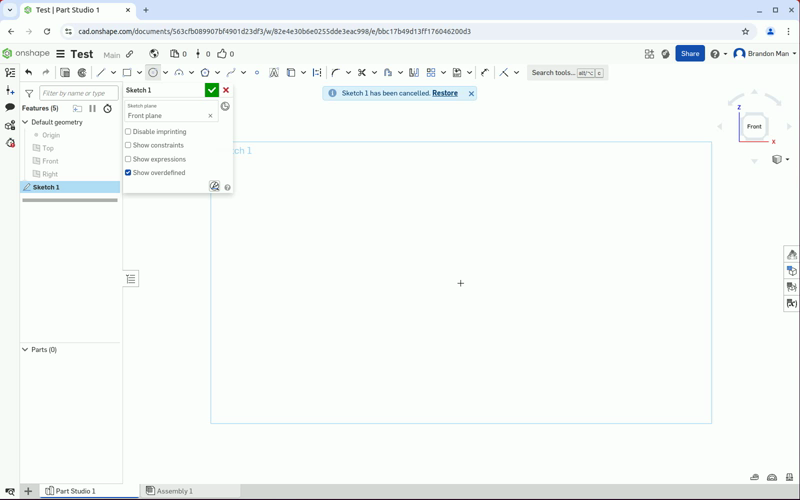
key_up(shift)
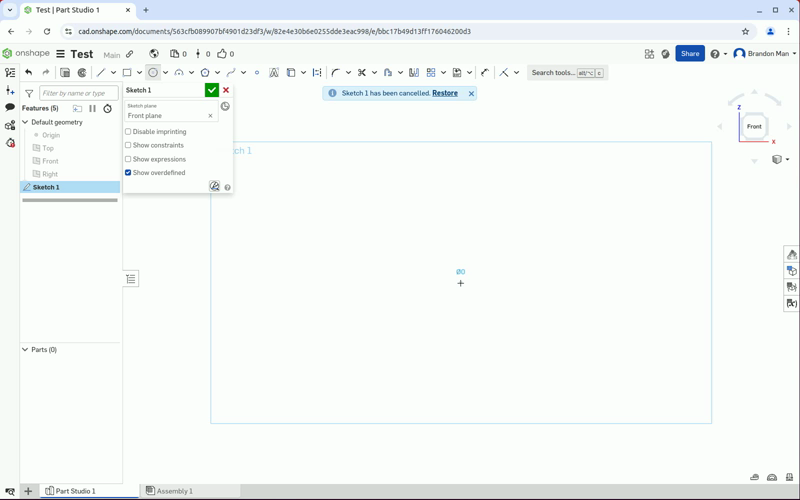
mouse_move(521, 282)
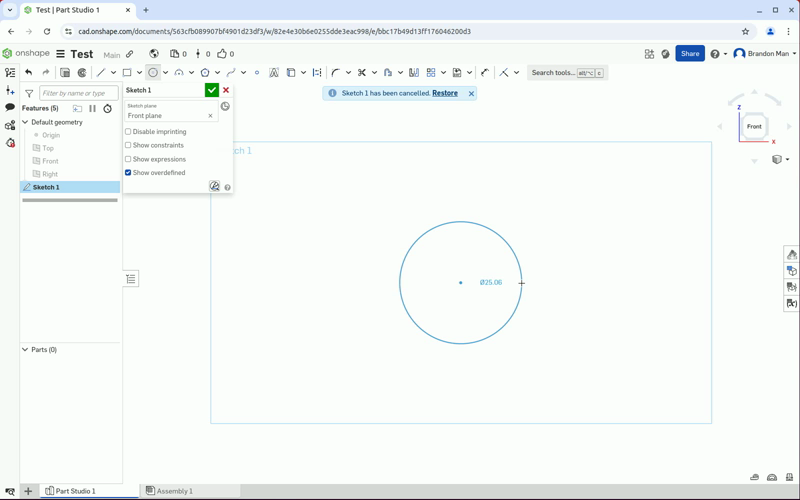
click(521, 282)
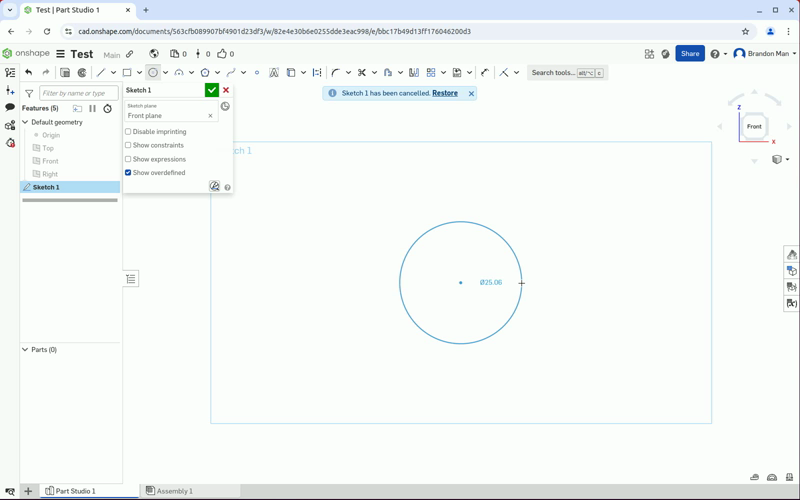
key(esc)
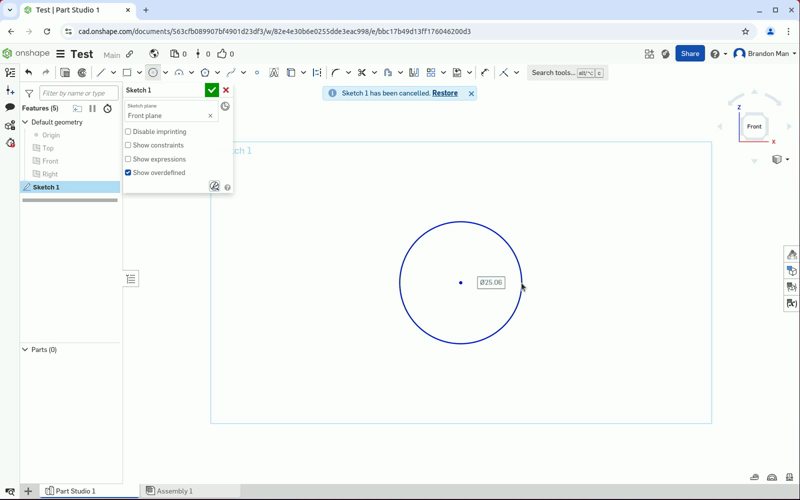
key(c)
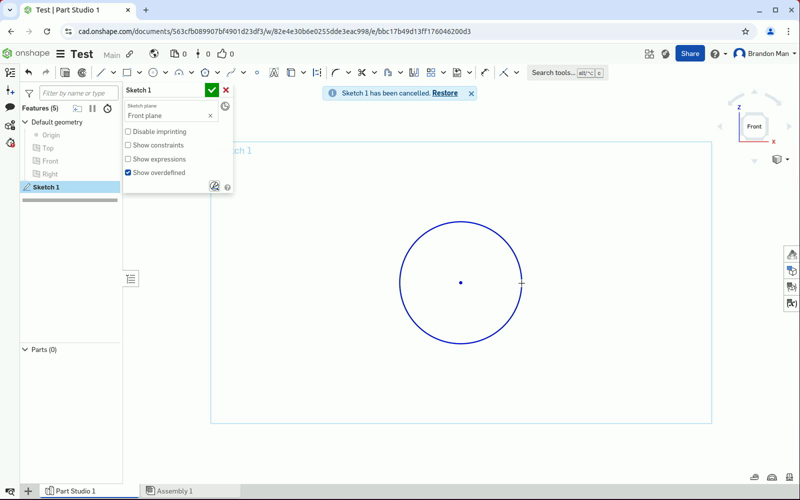
key_down(shift)
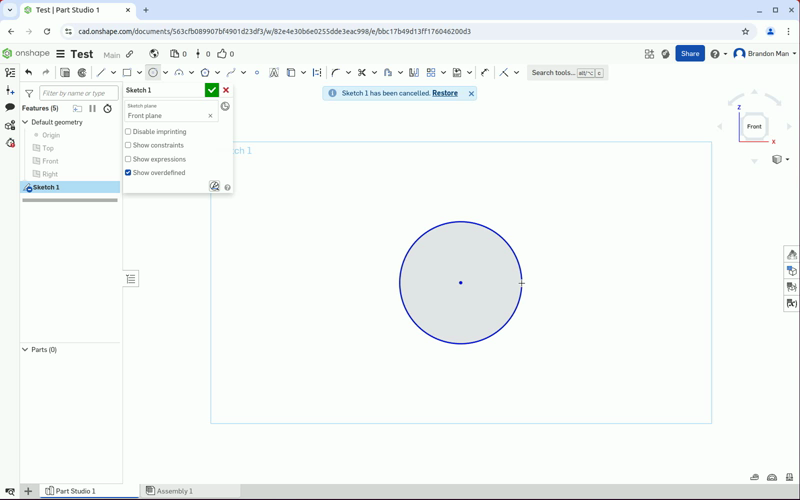
mouse_move(460, 282)
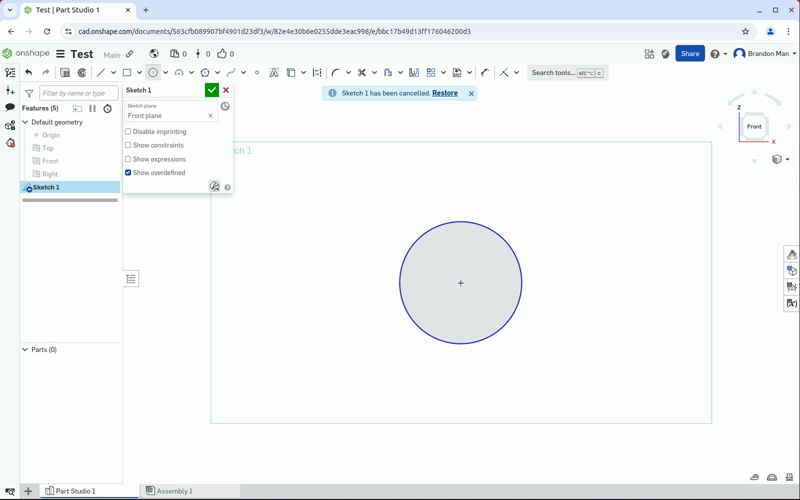
click(460, 282)
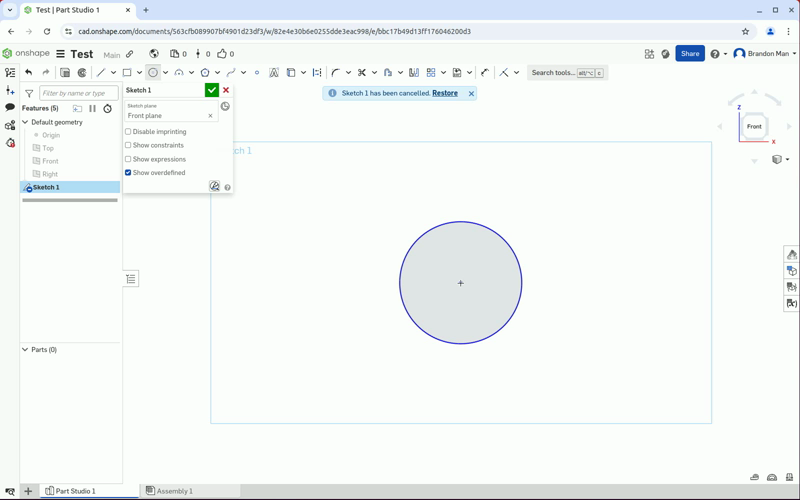
key_up(shift)
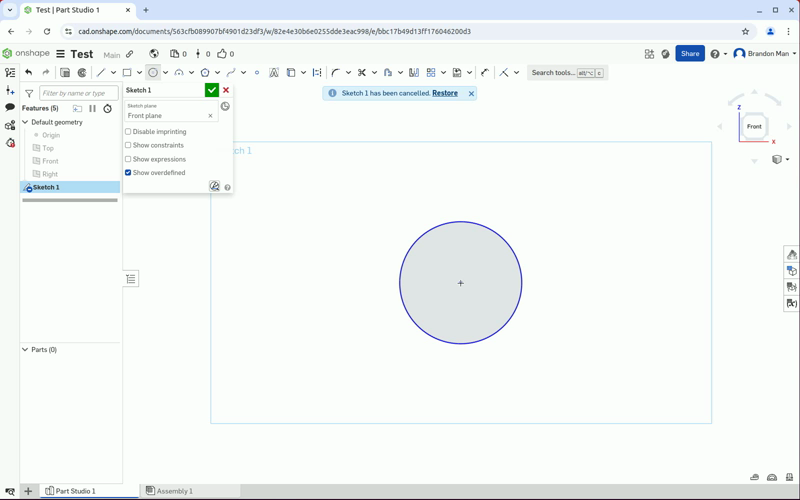
mouse_move(496, 282)
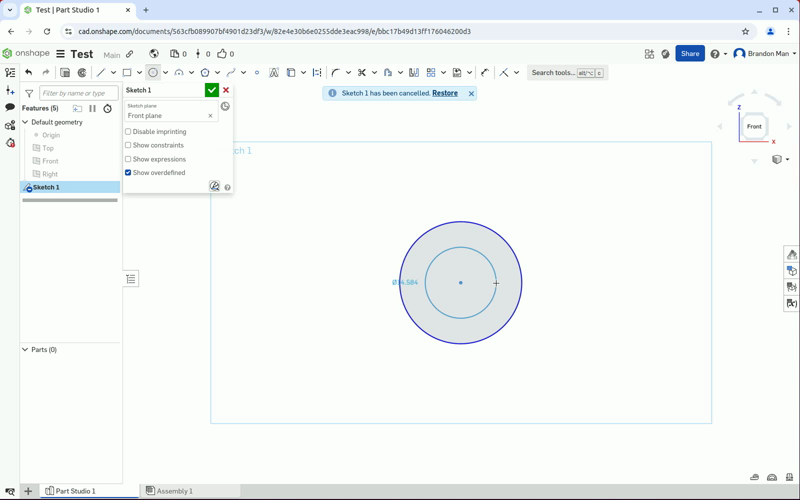
click(496, 282)
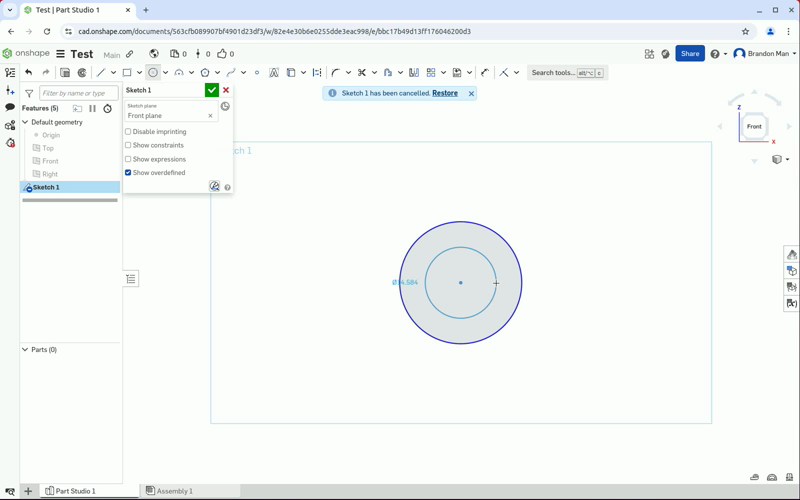
key(esc)
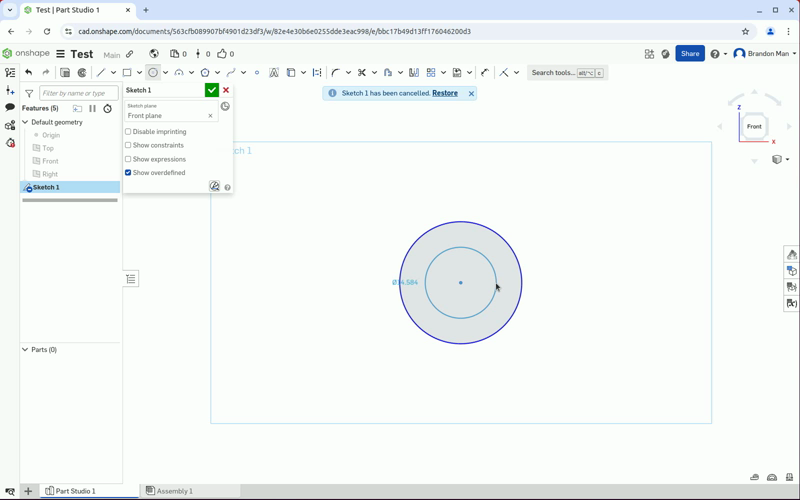
mouse_move(480, 230)
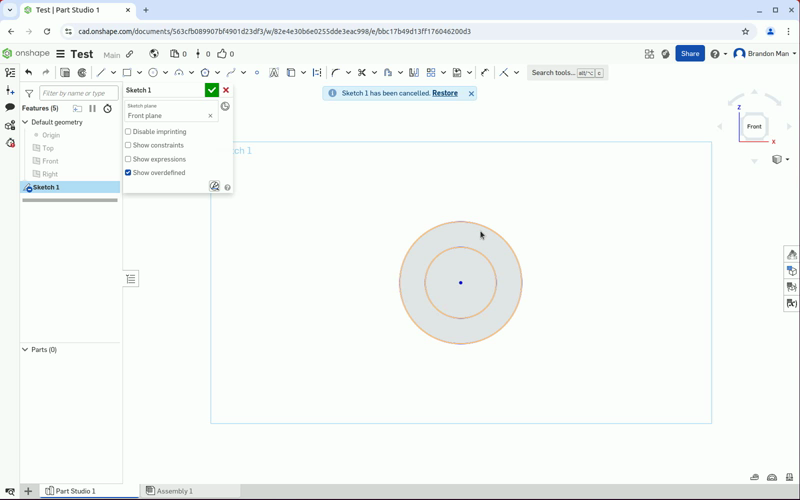
click(480, 230)
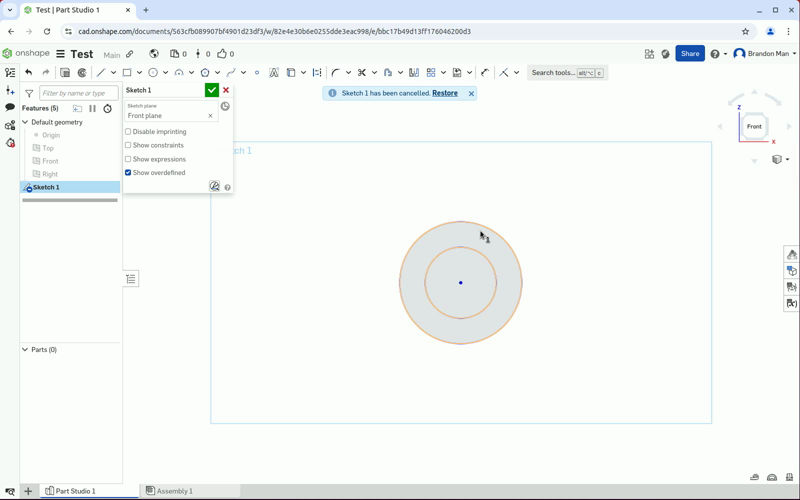
mouse_move(73, 352)
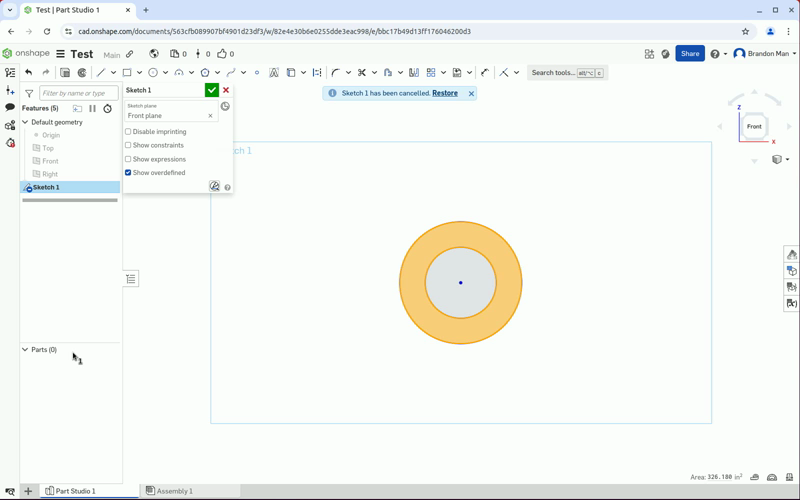
key(shift+y)
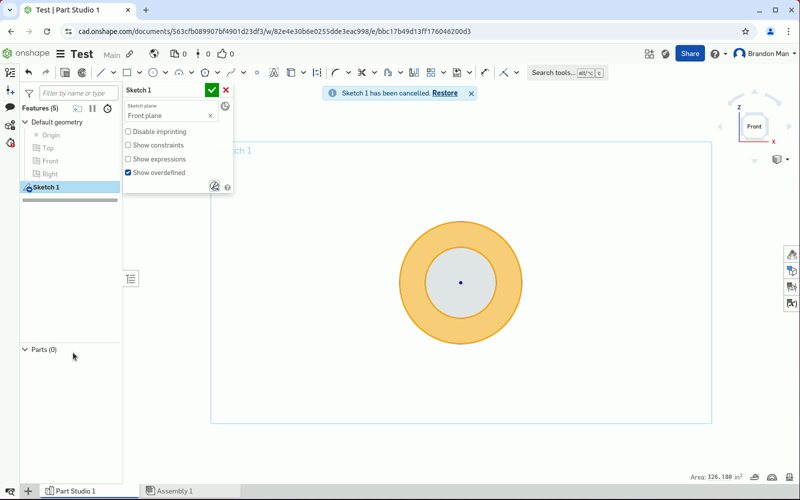
key(shift+e)
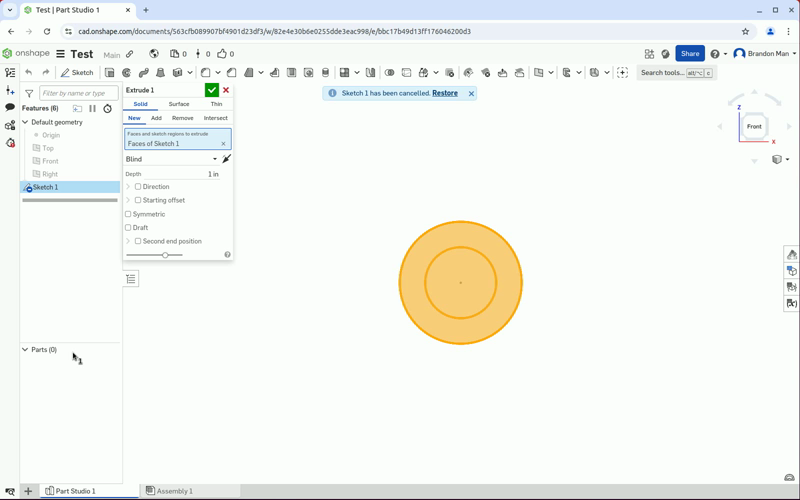
mouse_move(143, 106)
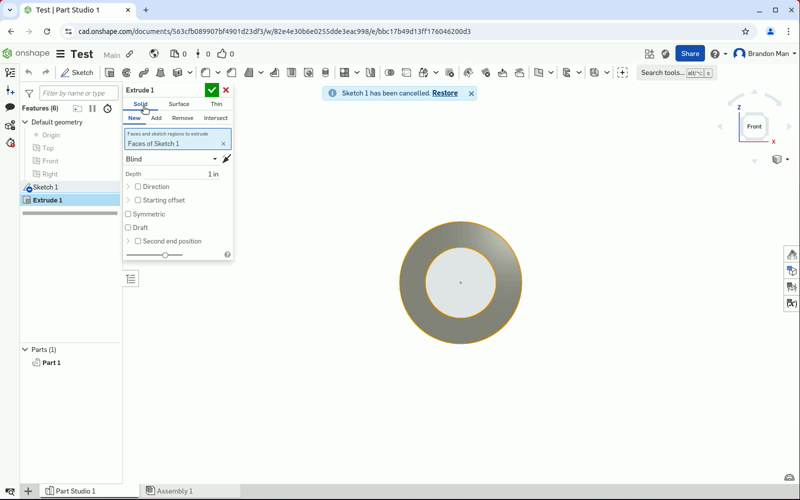
click(143, 106)
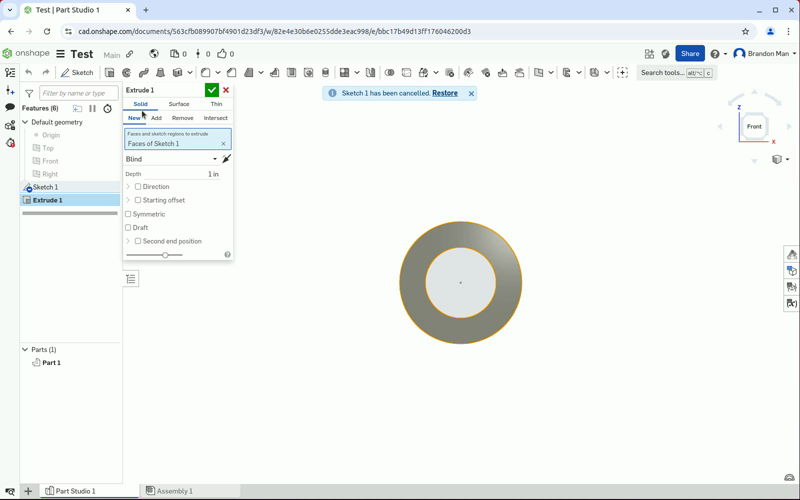
mouse_move(137, 120)
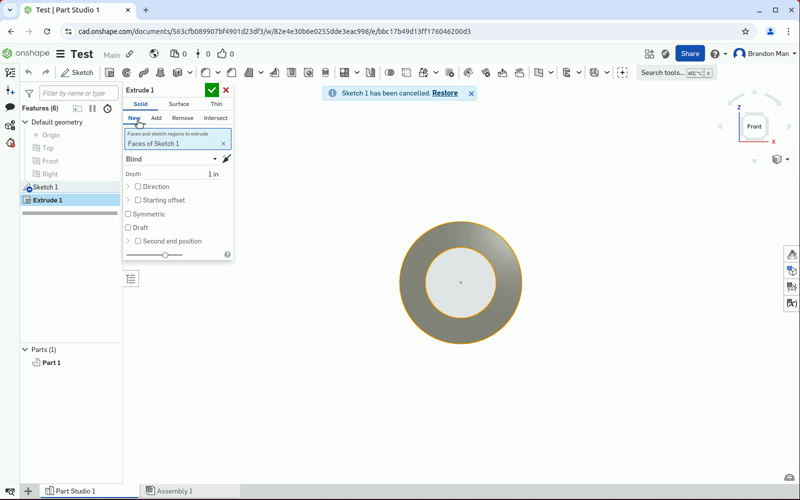
click(137, 120)
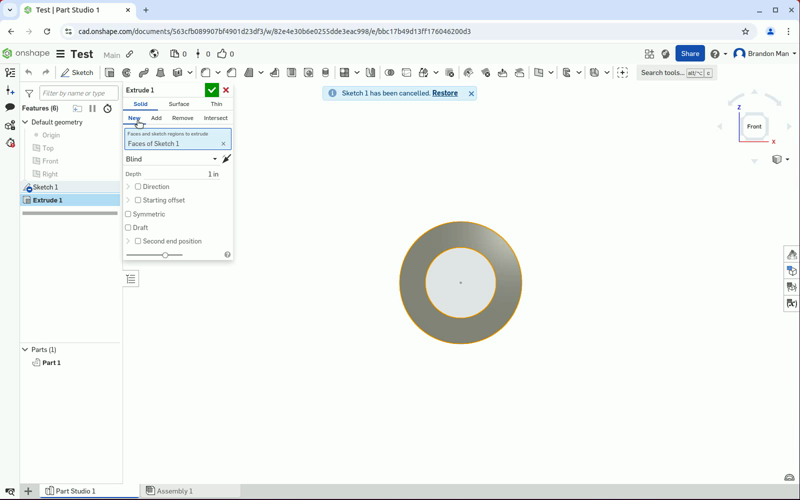
key(tab, 4)
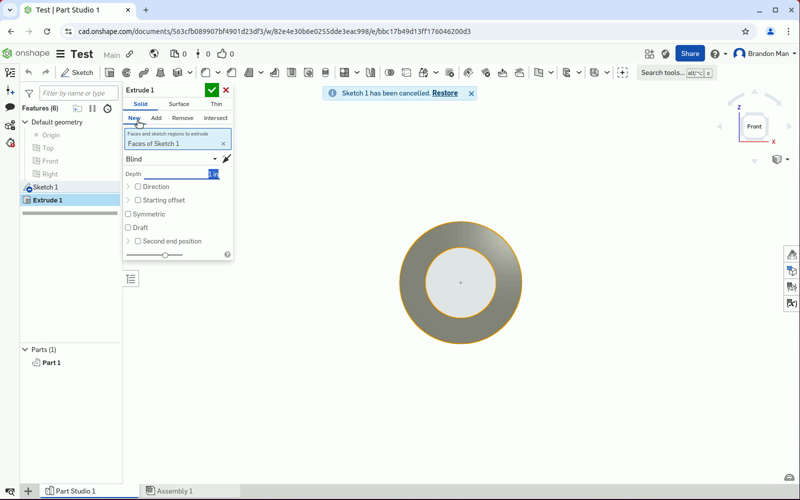
text(14.442)
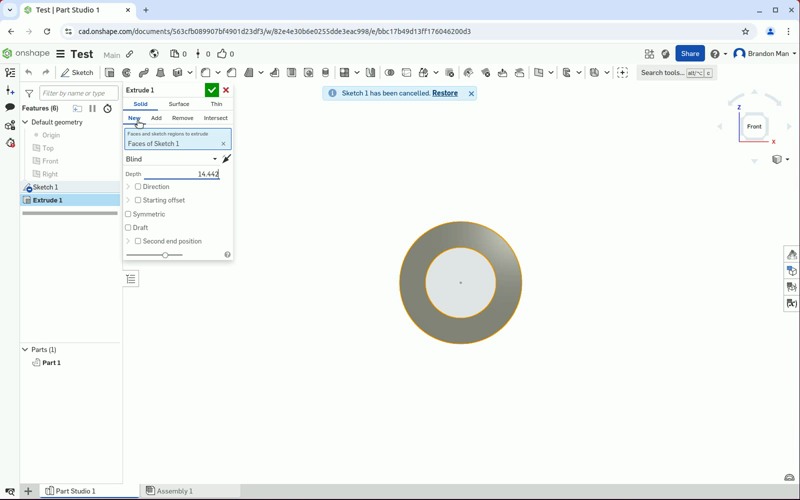
key(tab, 3)
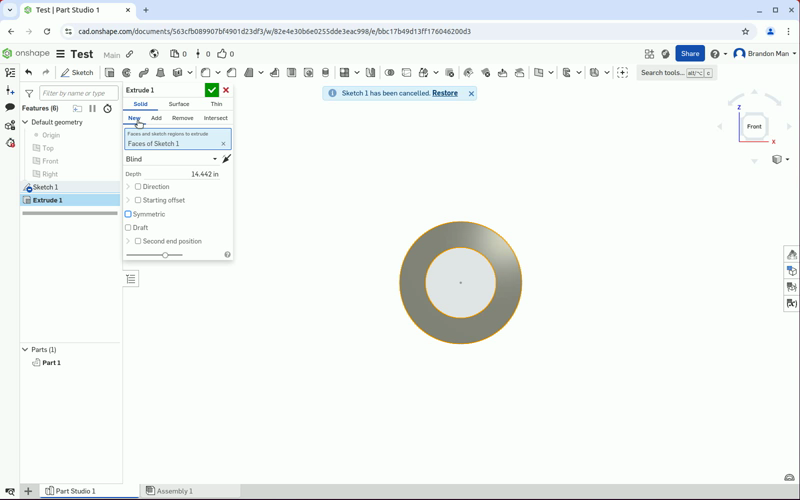
key(space)
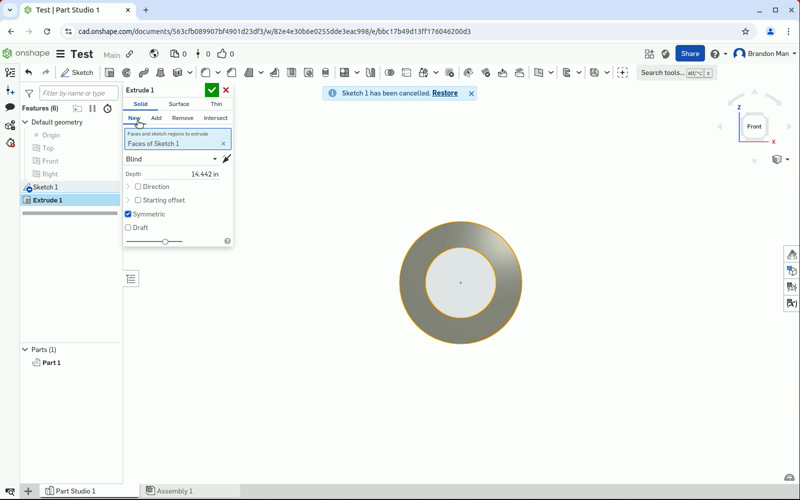
key(enter)
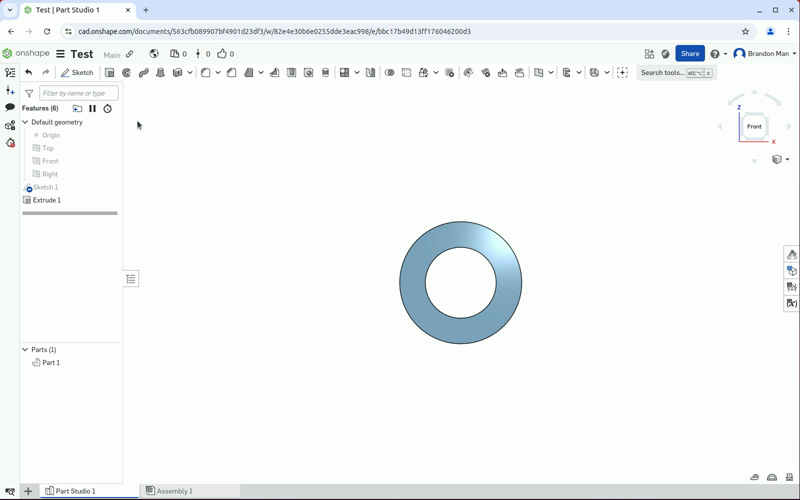
key(shift+h)
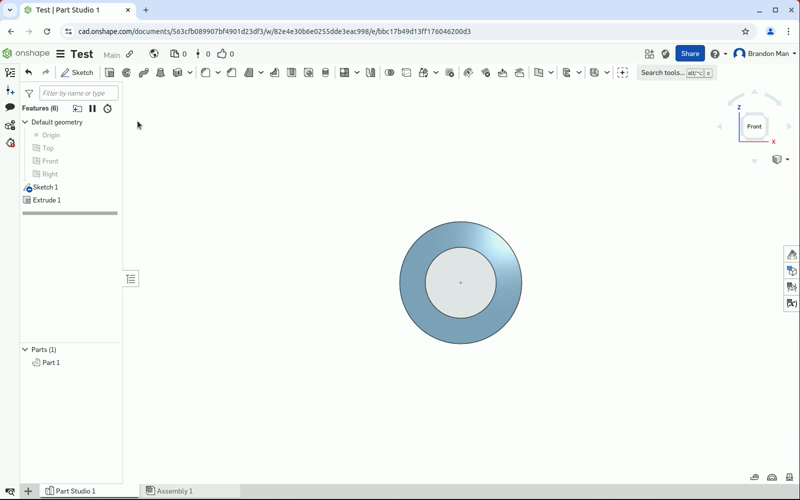
key(shift+h)
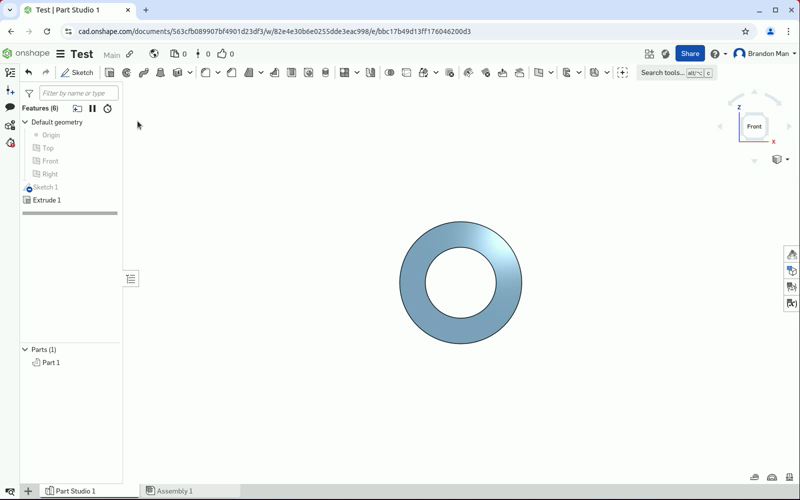
mouse_move(73, 189)
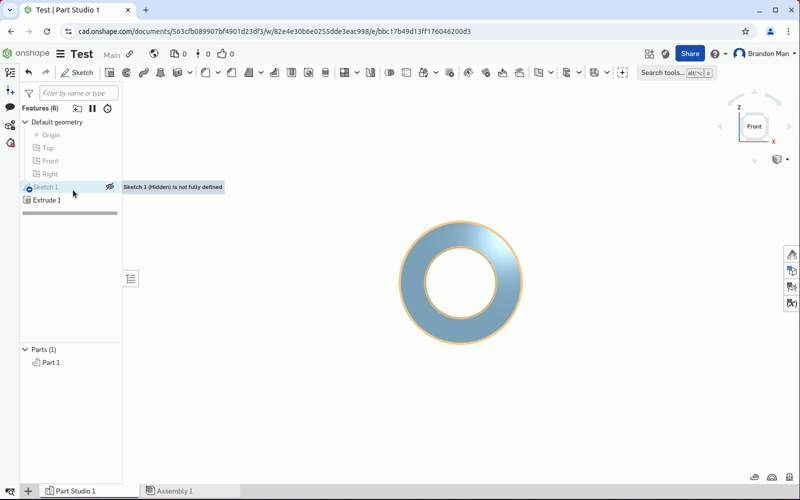
click(73, 189)
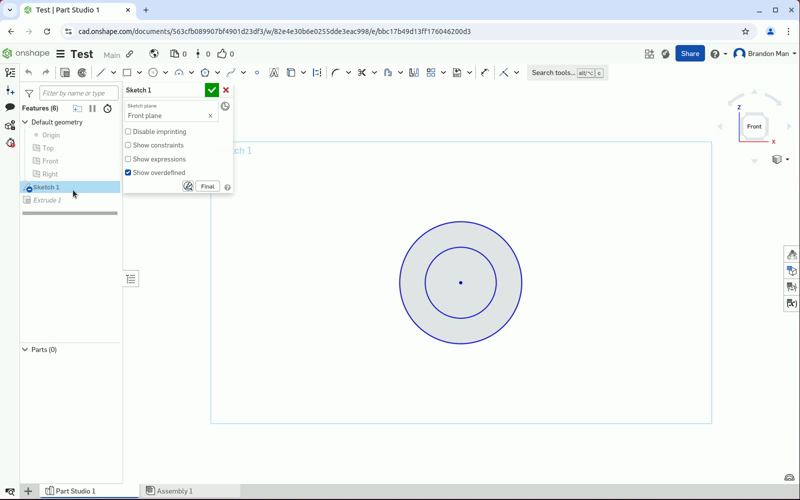
mouse_move(229, 92)
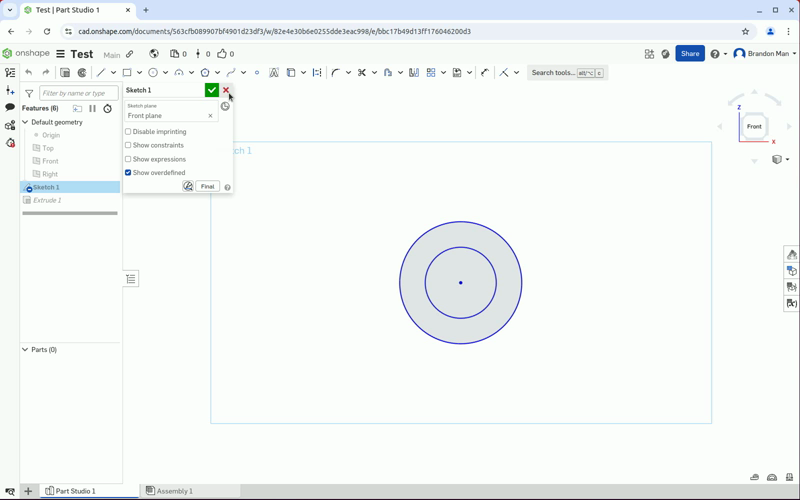
click(229, 92)
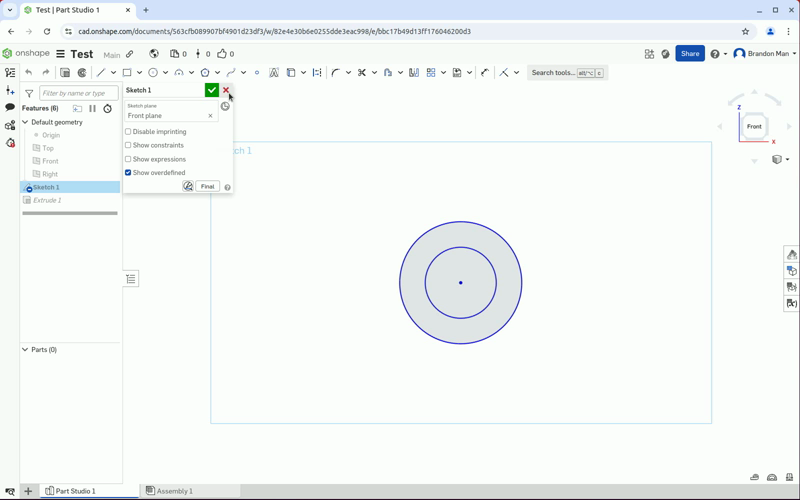
key(shift+s)
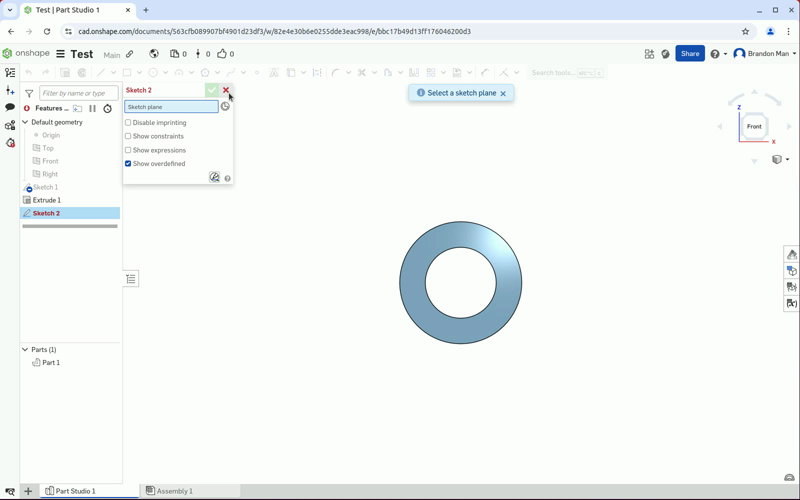
mouse_move(73, 163)
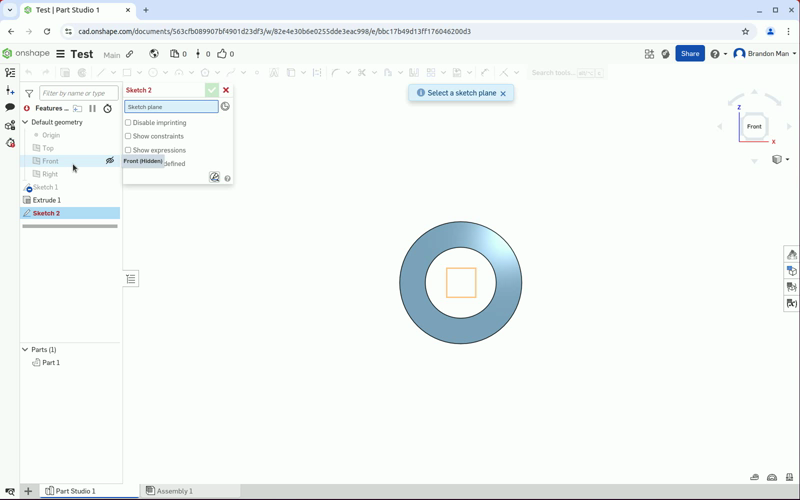
click(73, 163)
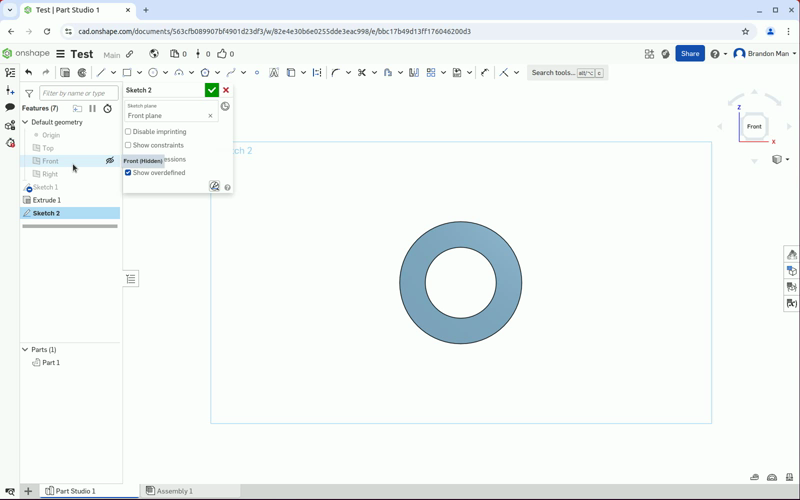
mouse_move(73, 352)
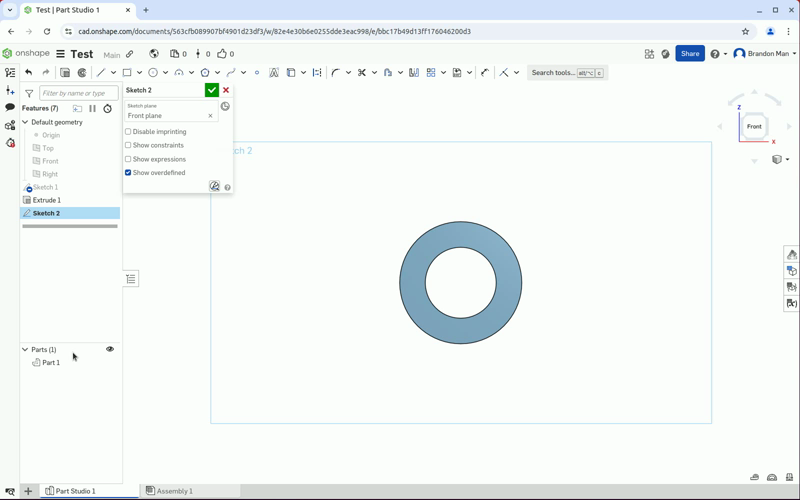
key(y)
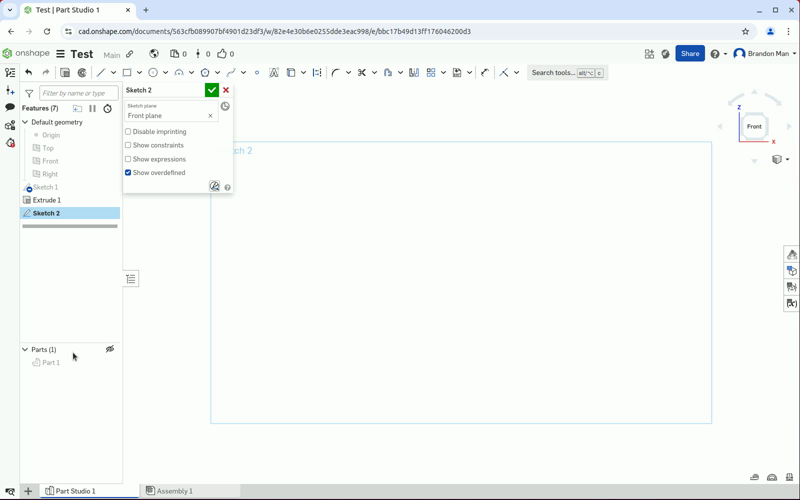
key(c)
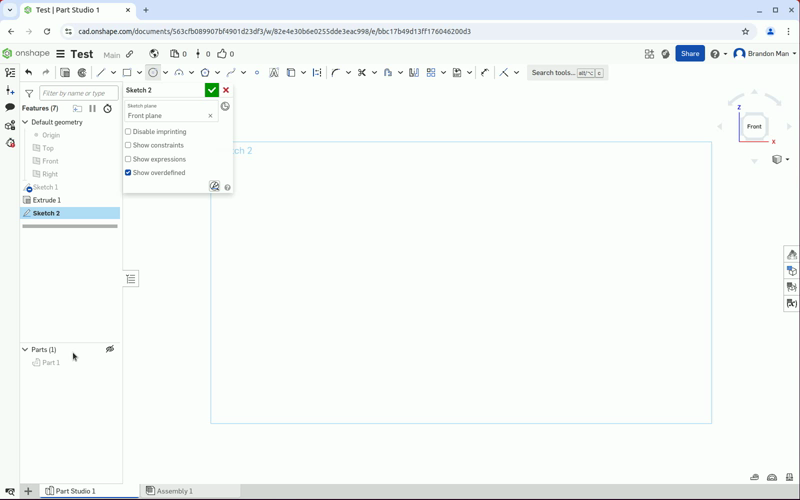
key_down(shift)
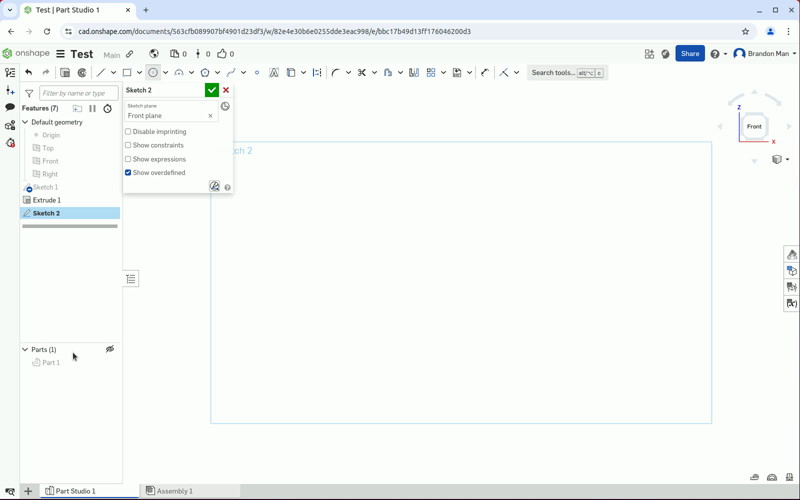
mouse_move(461, 282)
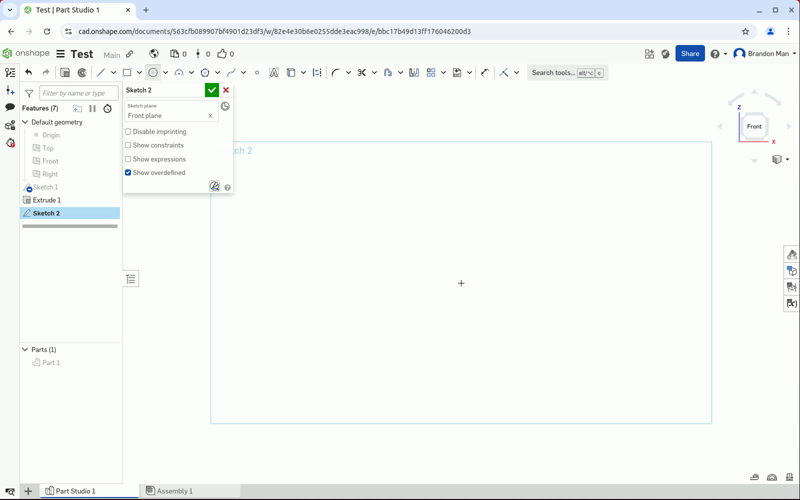
click(461, 282)
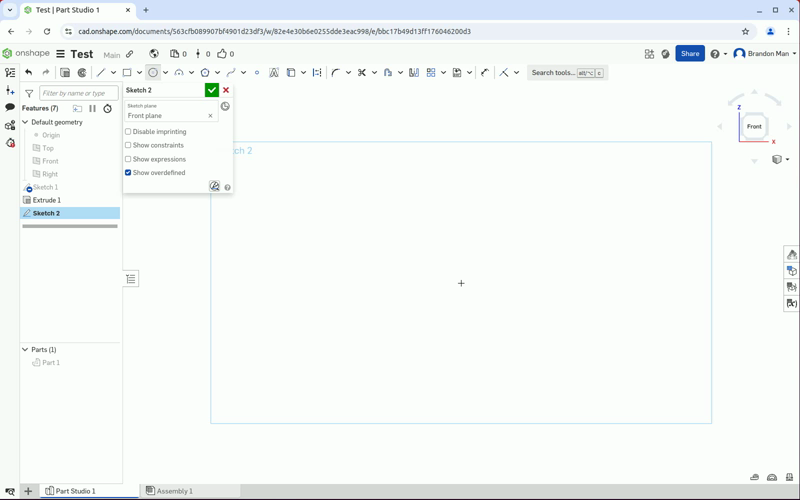
key_up(shift)
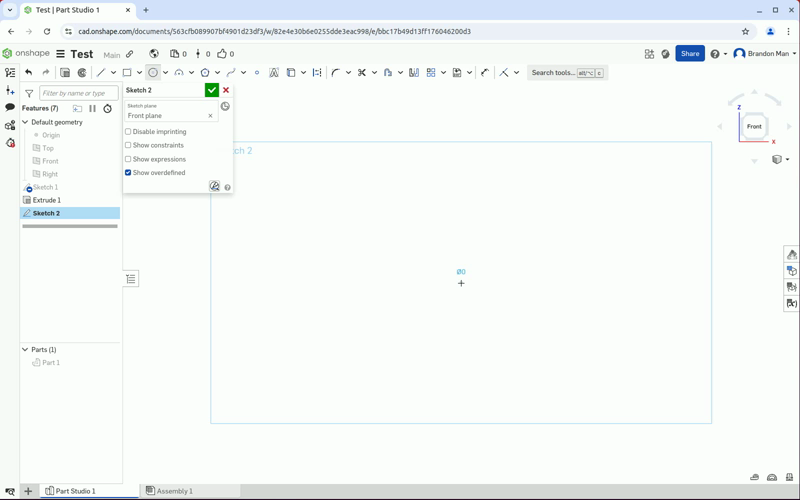
mouse_move(574, 282)
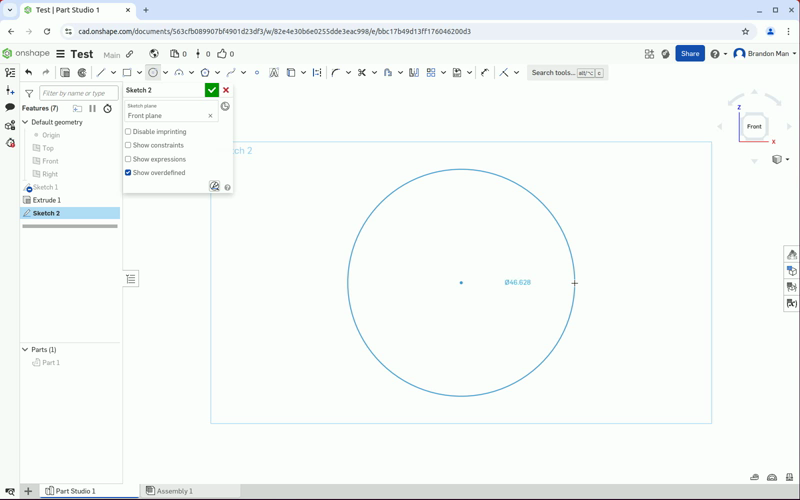
click(574, 282)
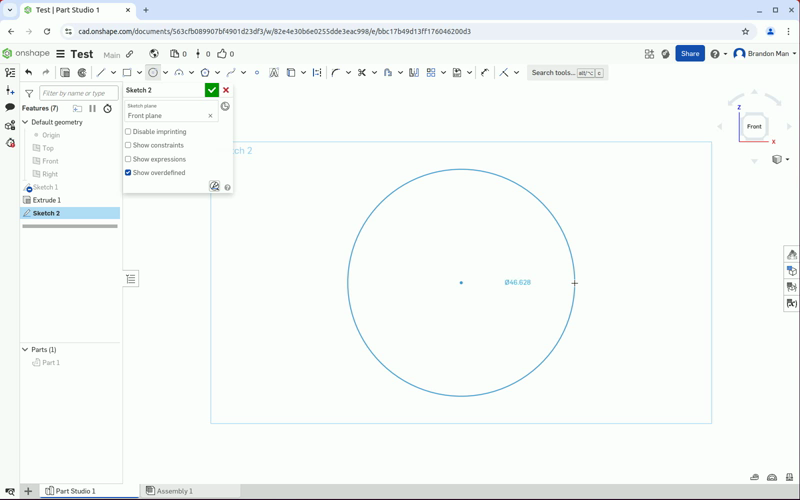
key(esc)
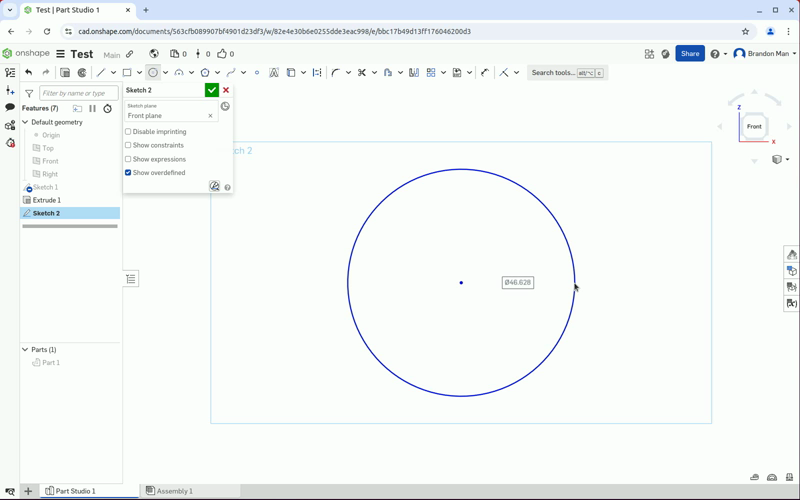
key(c)
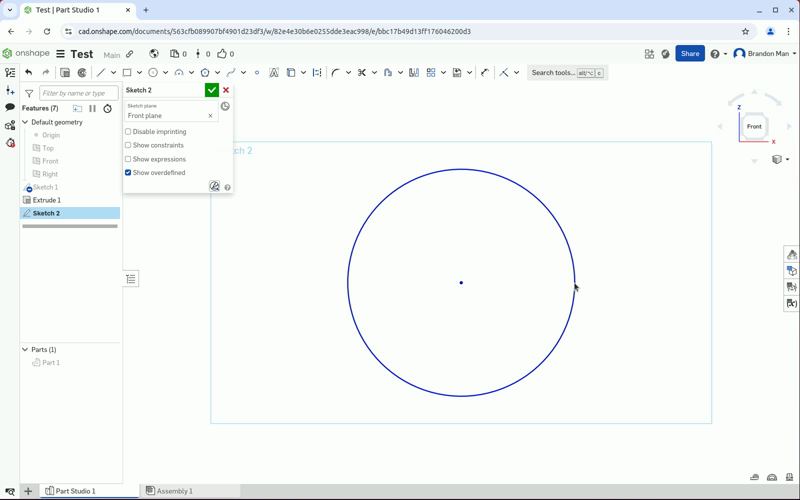
key_down(shift)
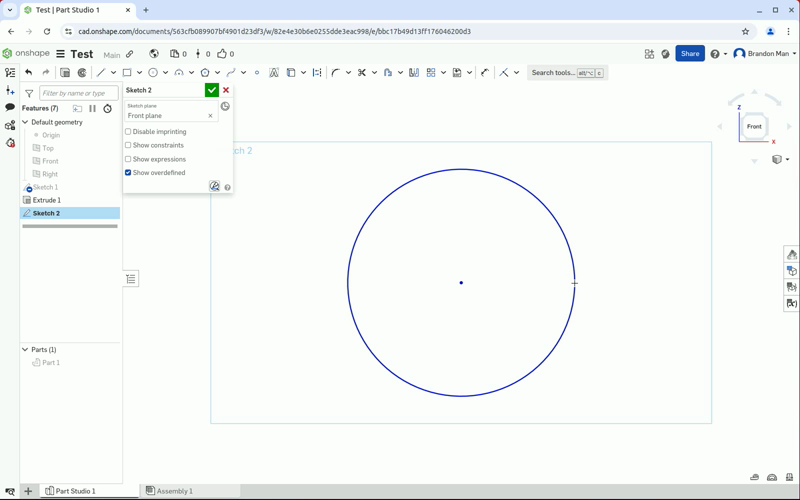
mouse_move(461, 282)
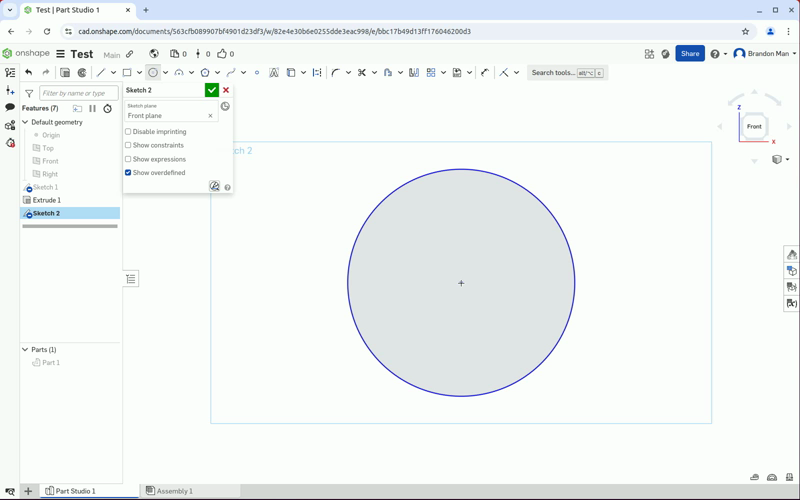
click(461, 282)
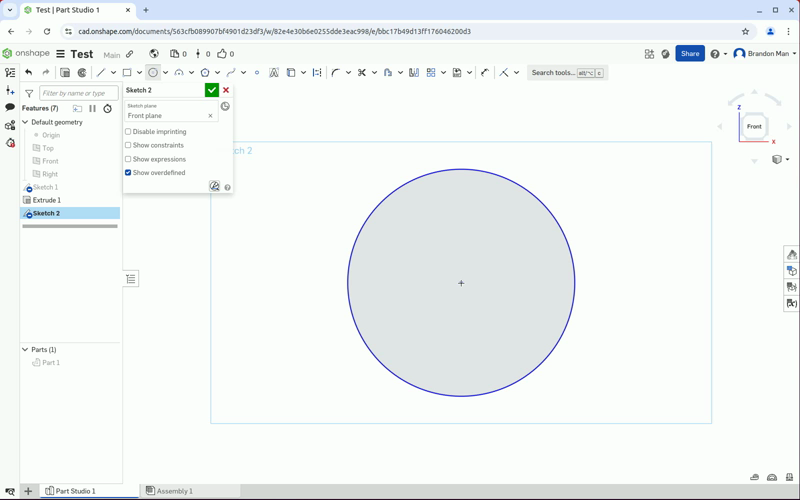
key_up(shift)
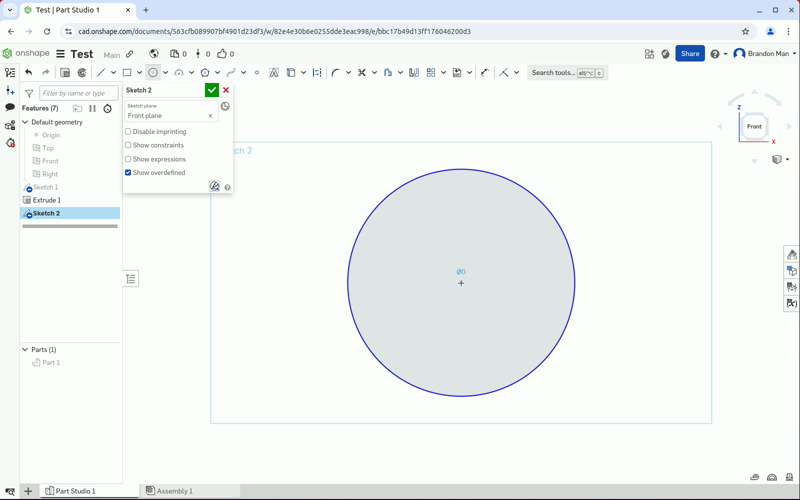
mouse_move(560, 282)
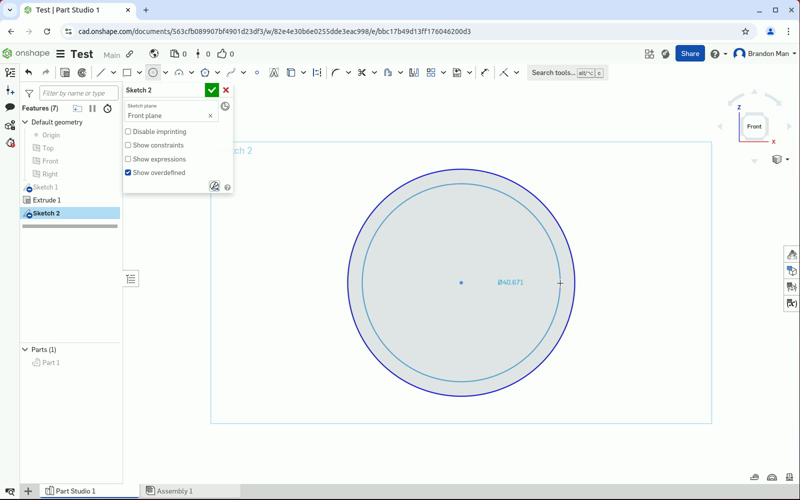
click(560, 282)
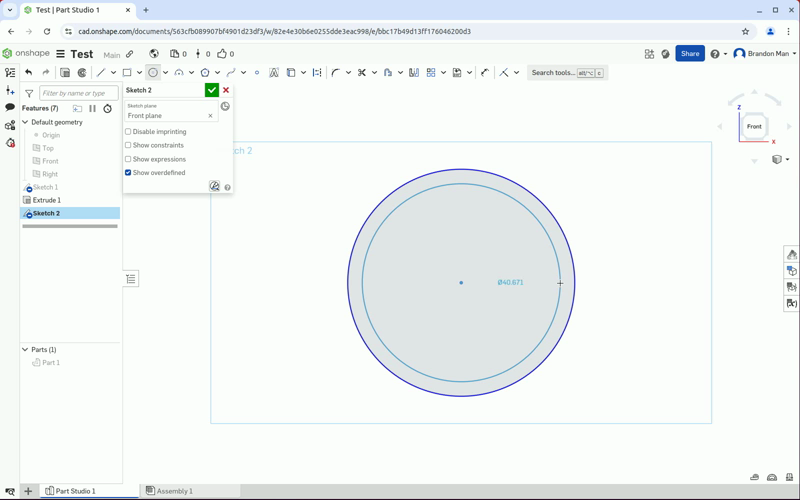
key(esc)
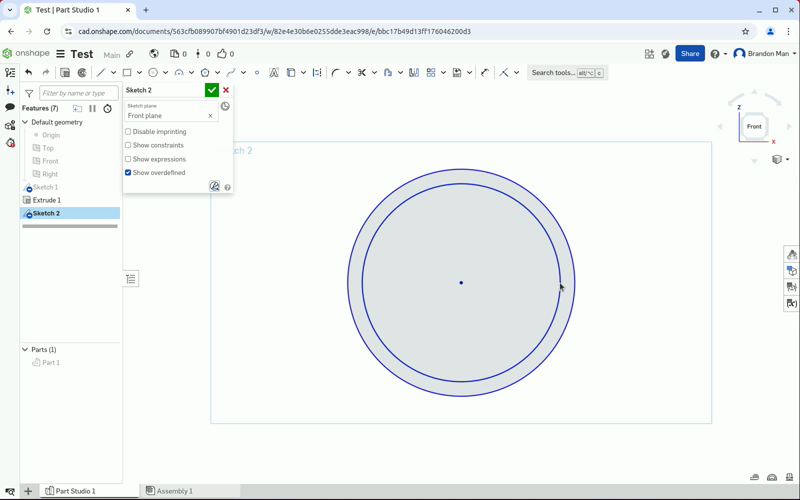
mouse_move(567, 285)
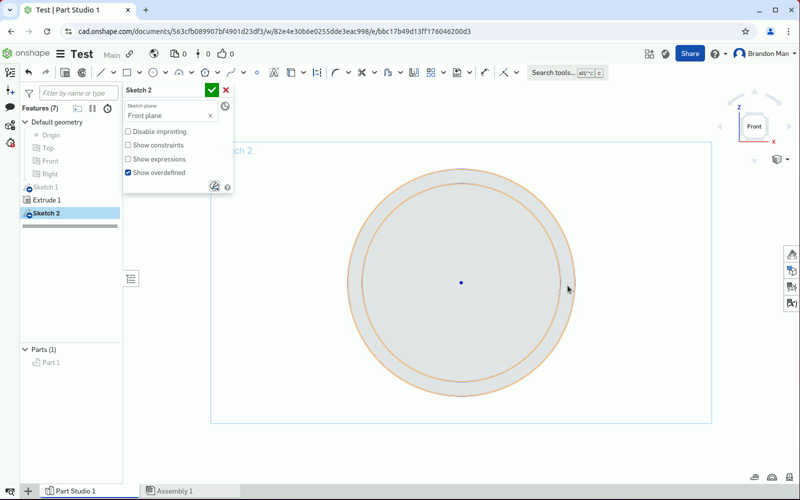
click(567, 285)
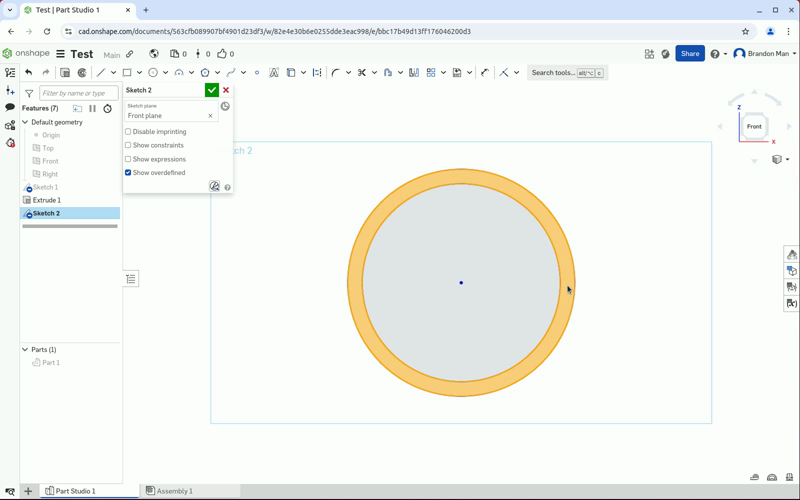
mouse_move(73, 352)
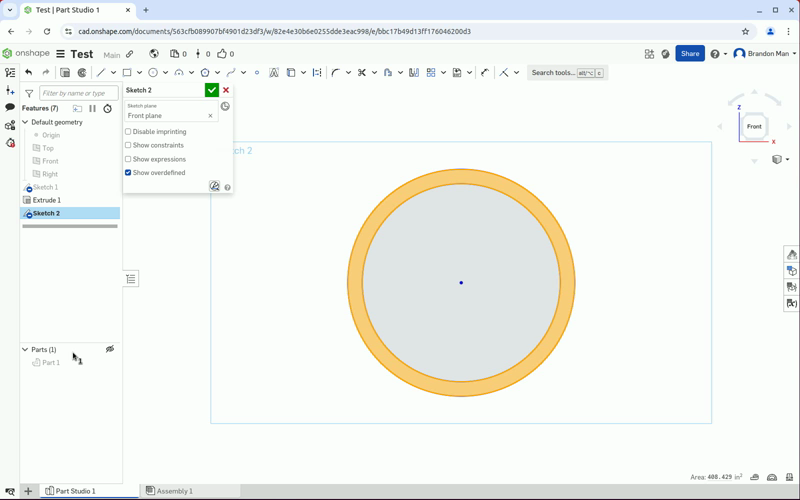
key(shift+y)
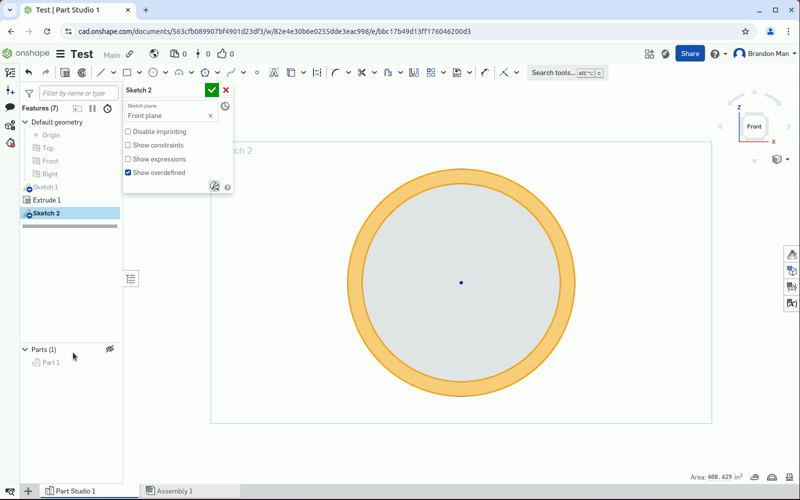
key(shift+e)
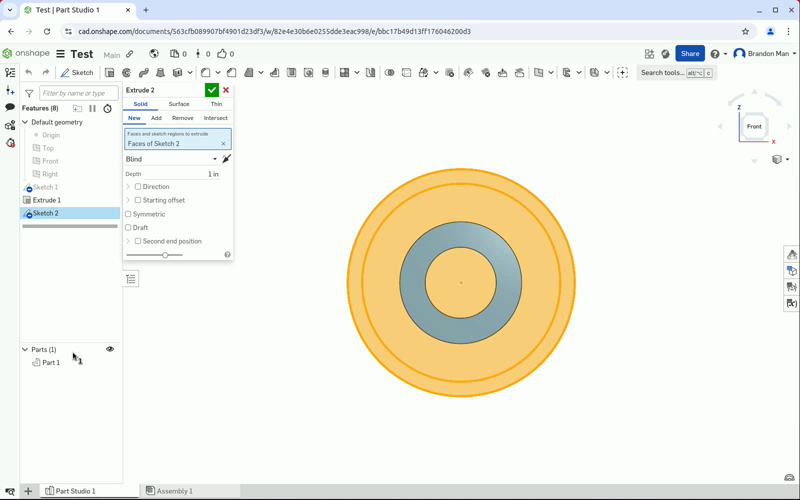
mouse_move(143, 106)
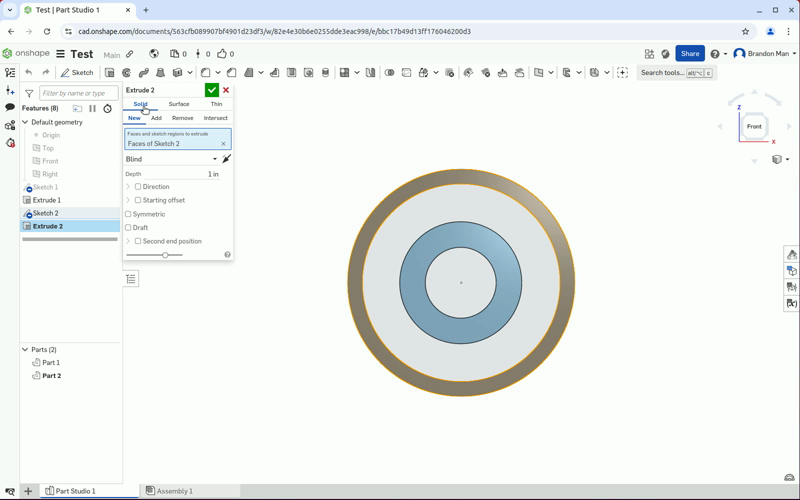
click(143, 106)
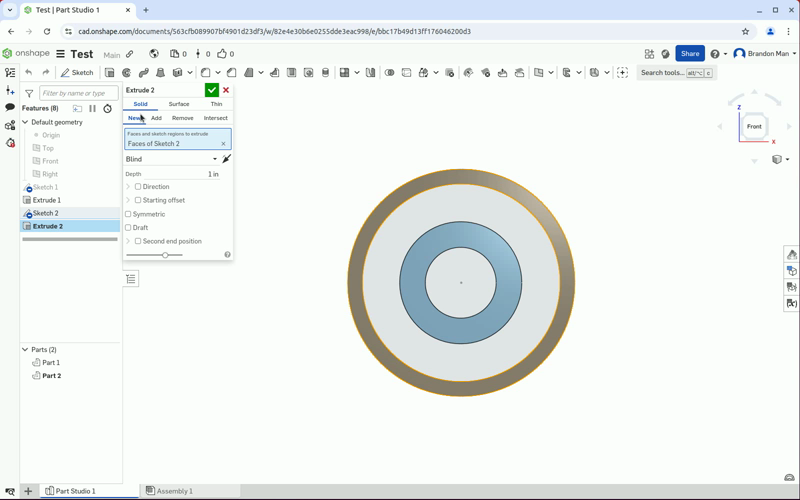
mouse_move(137, 120)
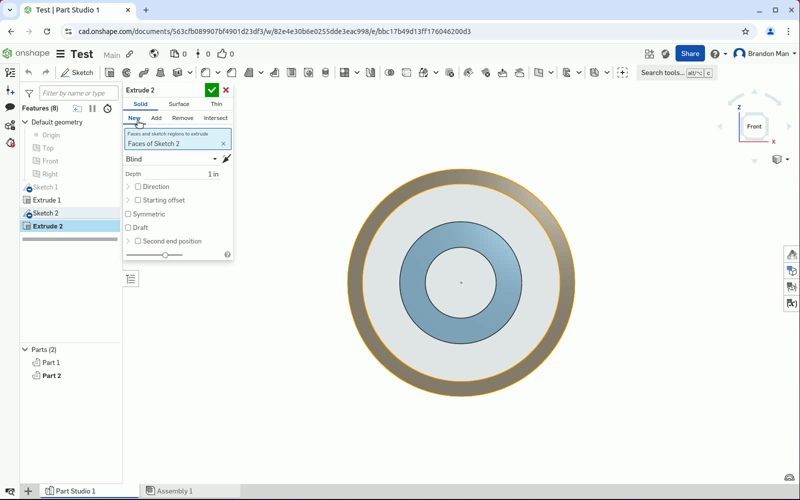
click(137, 120)
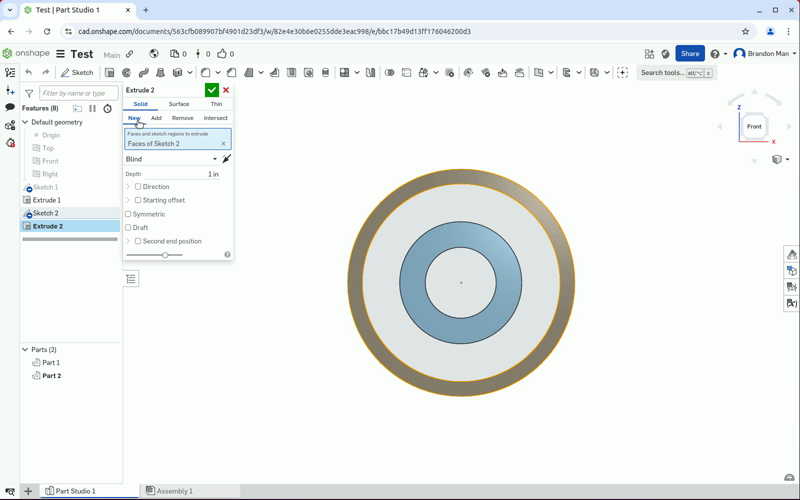
key(tab, 4)
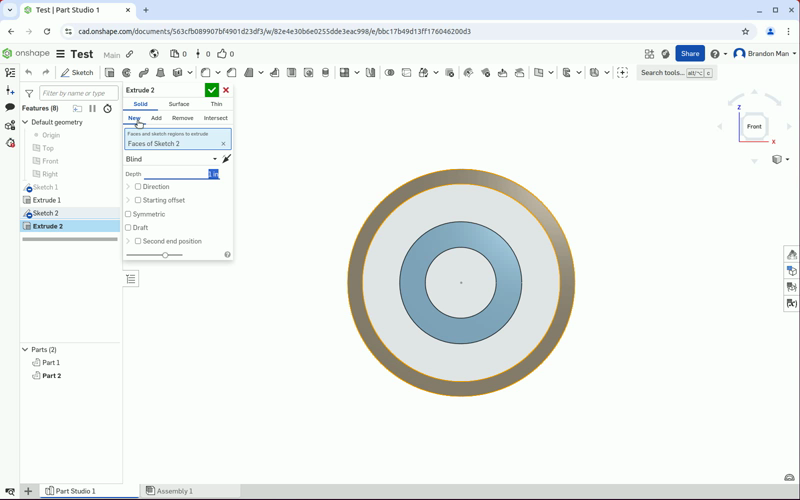
text(14.442)
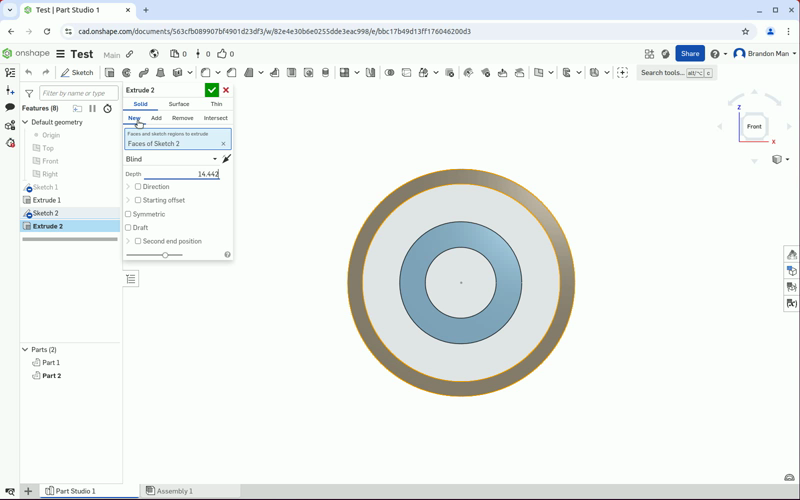
key(tab, 3)
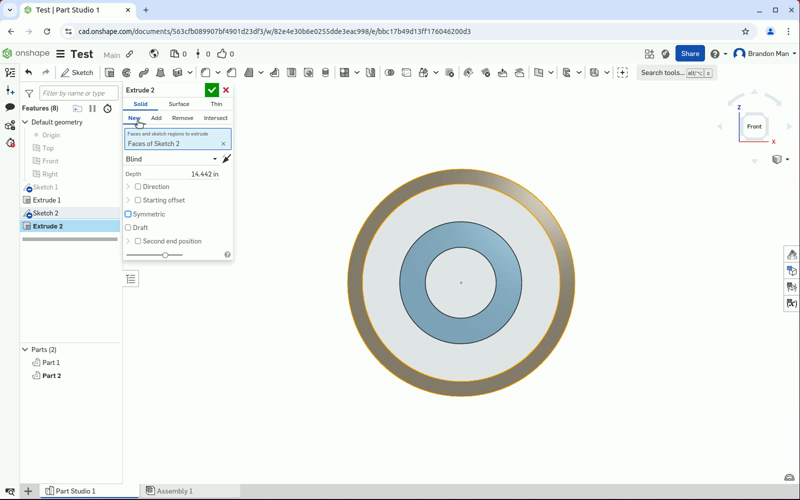
key(space)
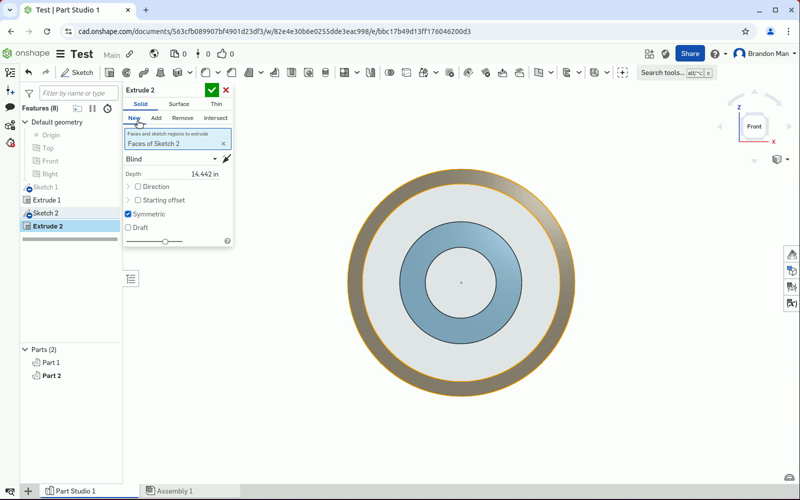
key(enter)
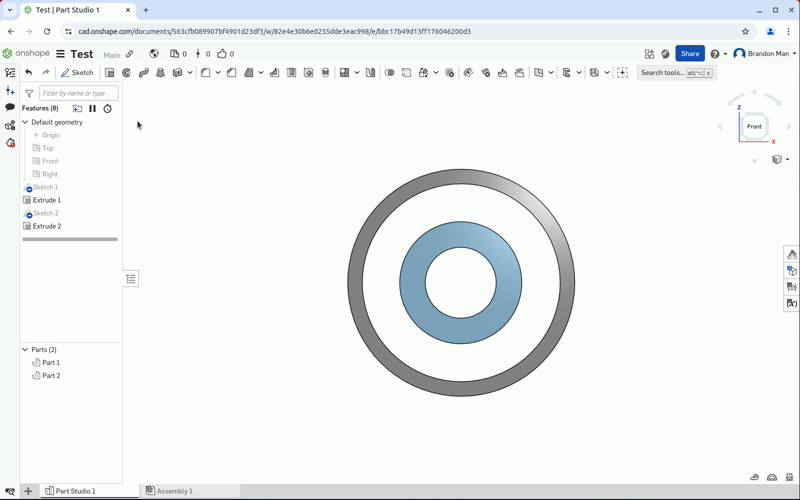
key(shift+h)
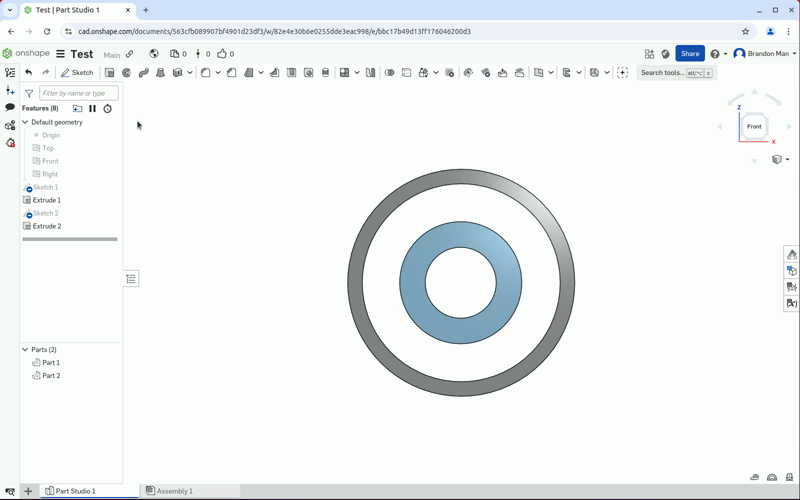
key(shift+h)
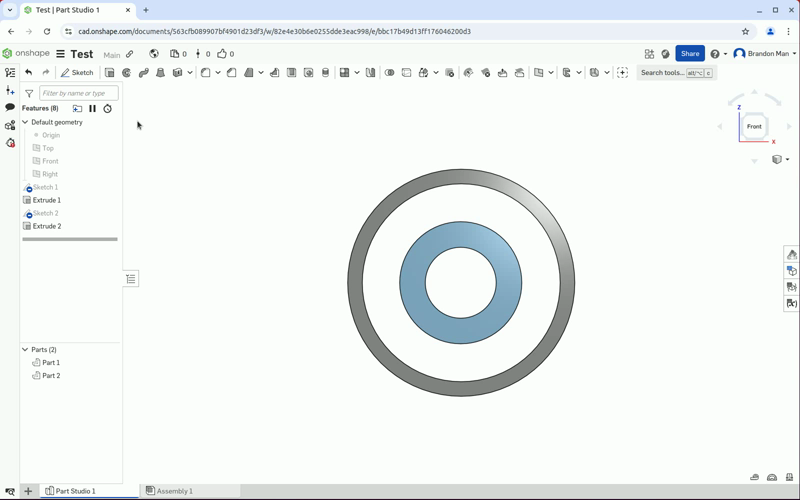
mouse_move(73, 189)
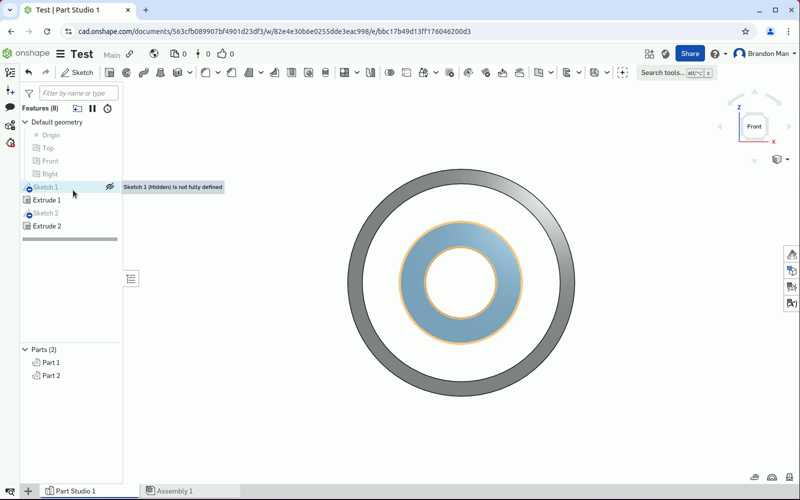
click(73, 189)
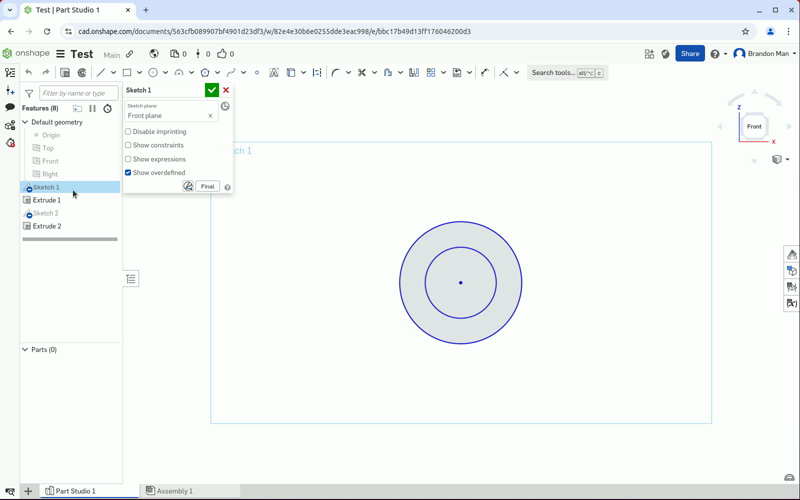
mouse_move(229, 92)
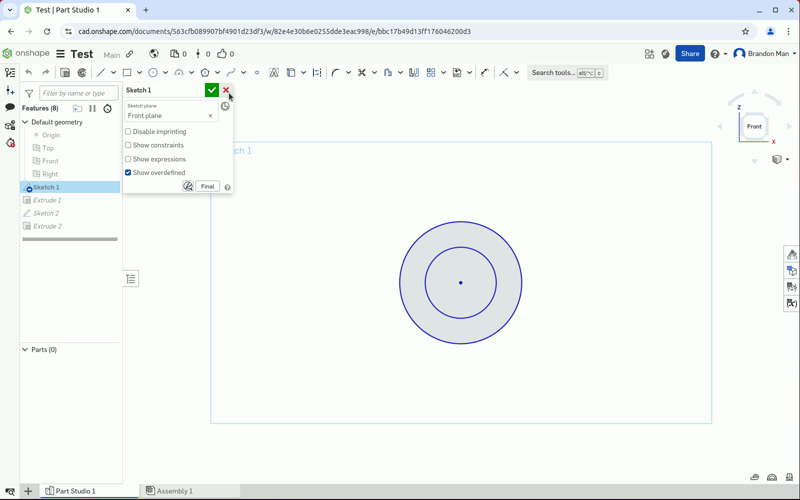
click(229, 92)
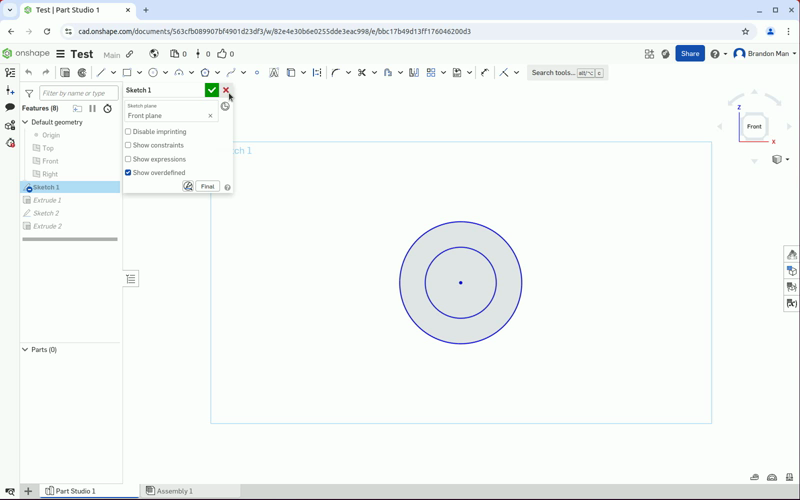
key(shift+s)
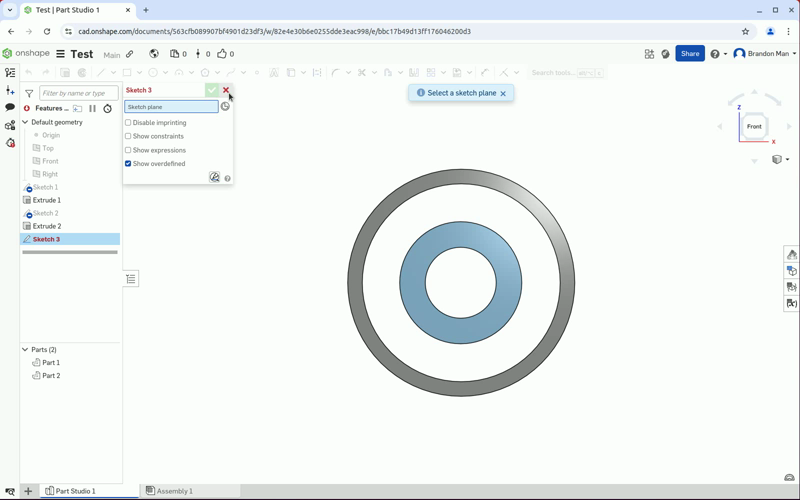
mouse_move(73, 163)
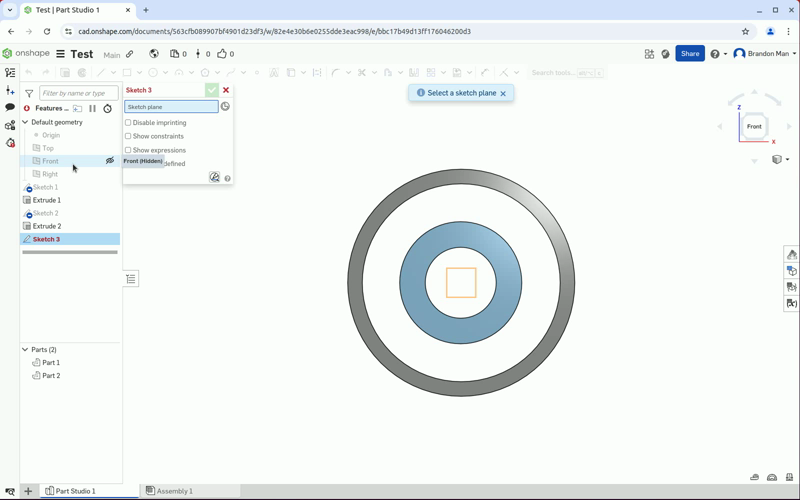
click(73, 163)
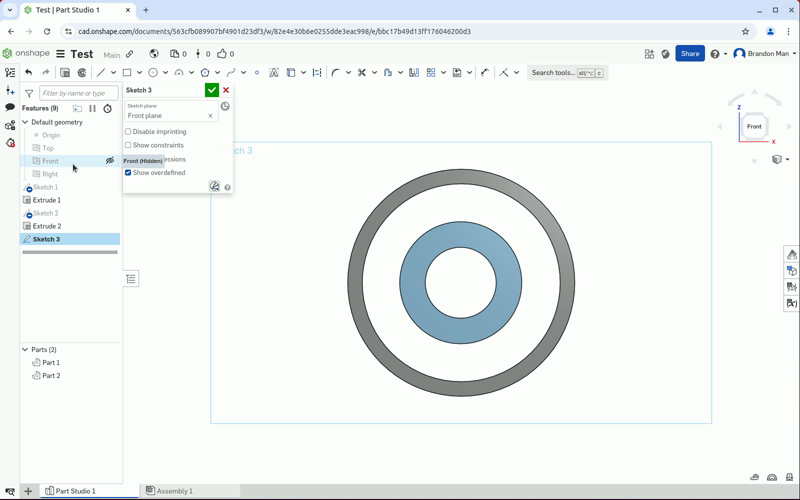
mouse_move(73, 352)
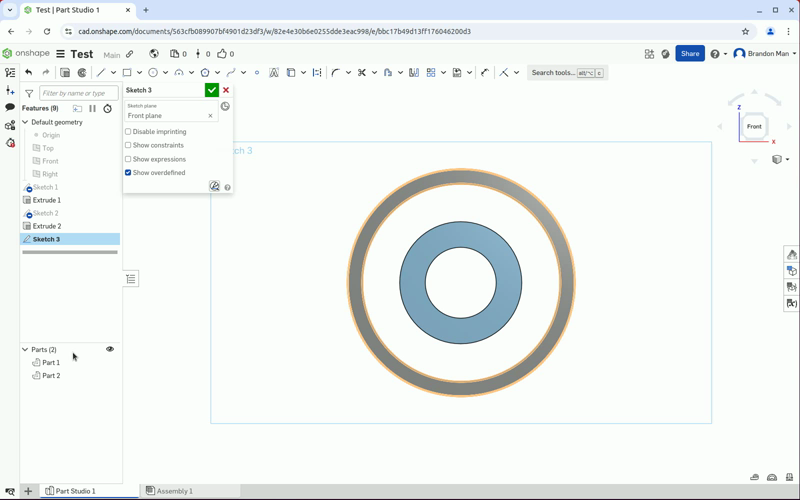
key(y)
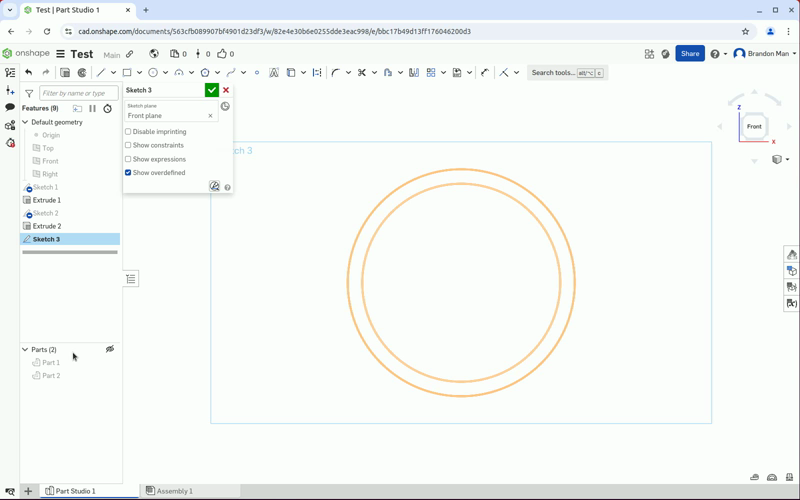
key(c)
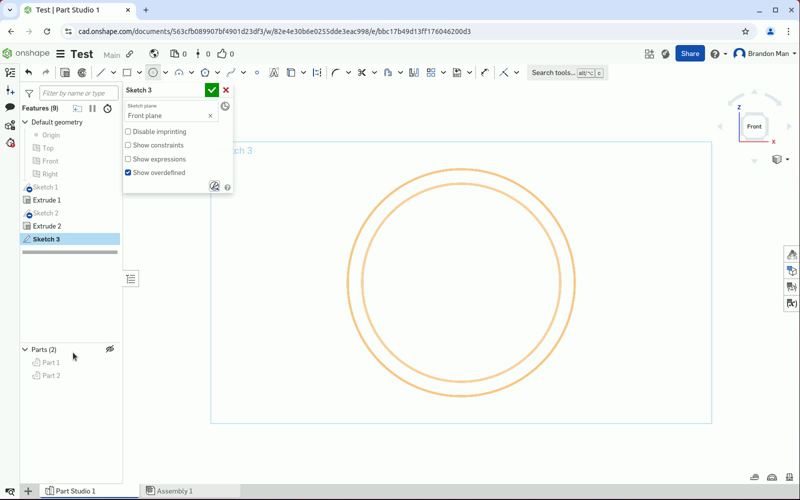
key_down(shift)
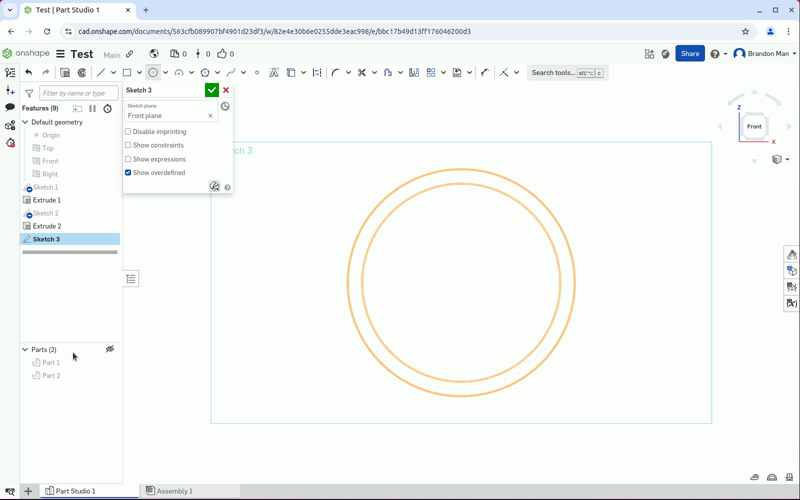
mouse_move(461, 282)
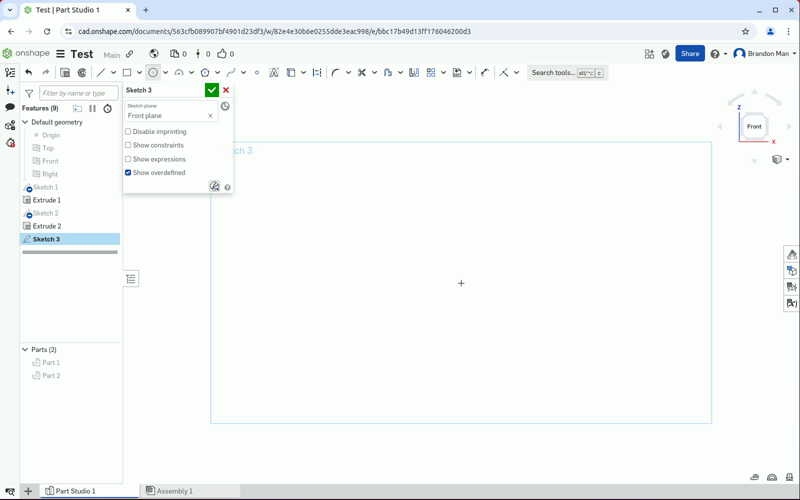
click(461, 282)
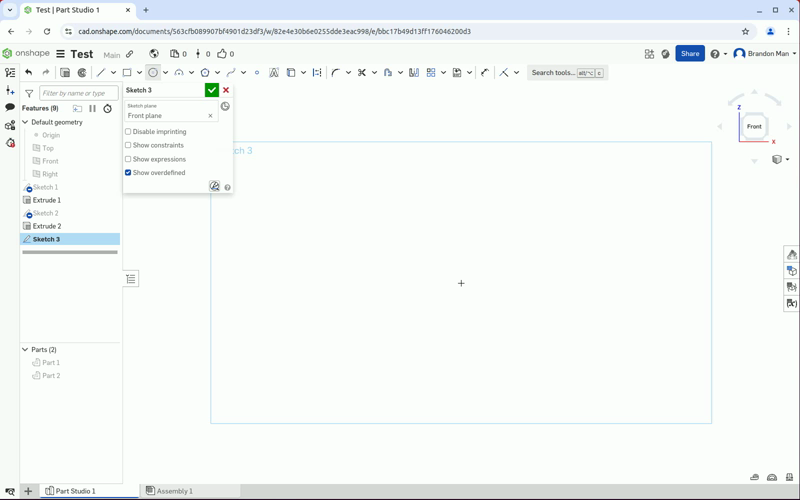
key_up(shift)
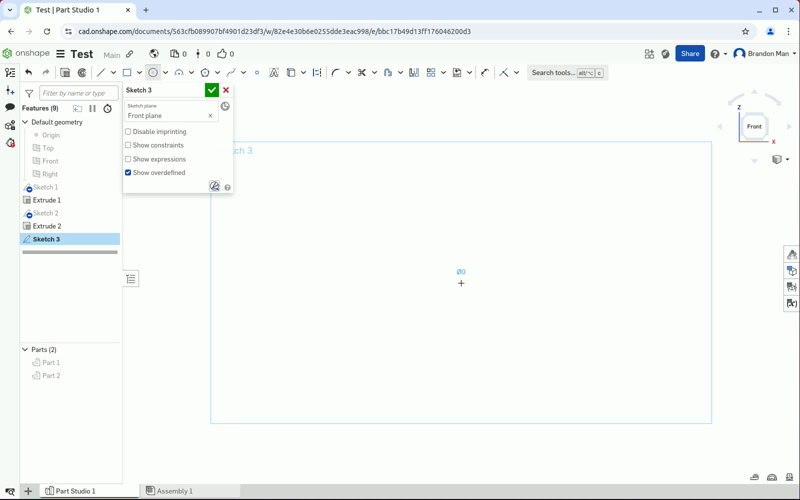
mouse_move(560, 282)
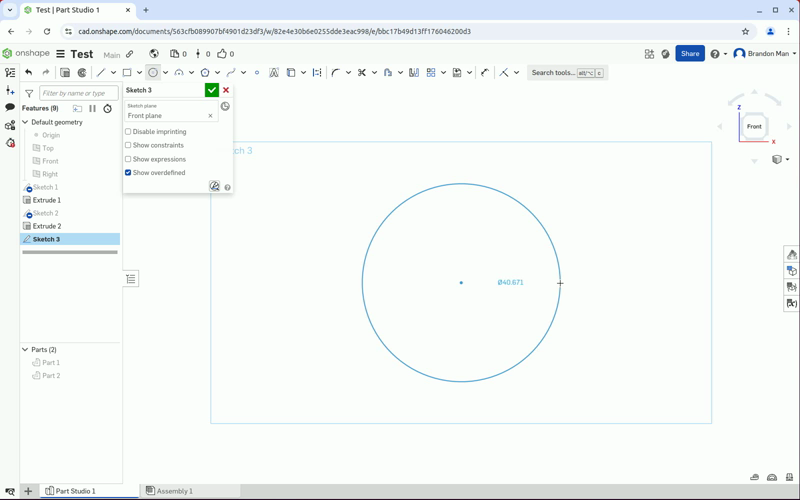
click(560, 282)
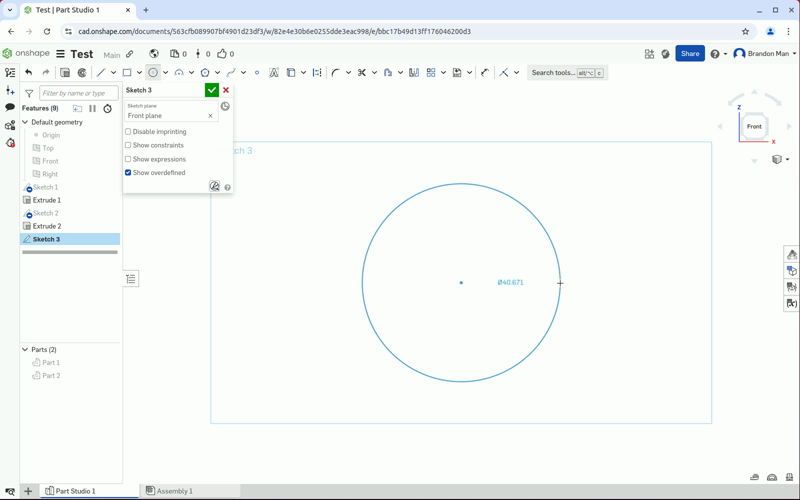
key(esc)
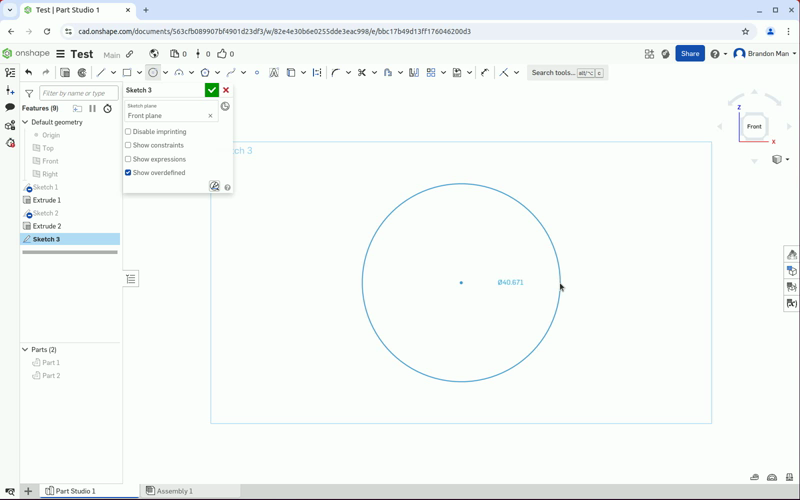
key(c)
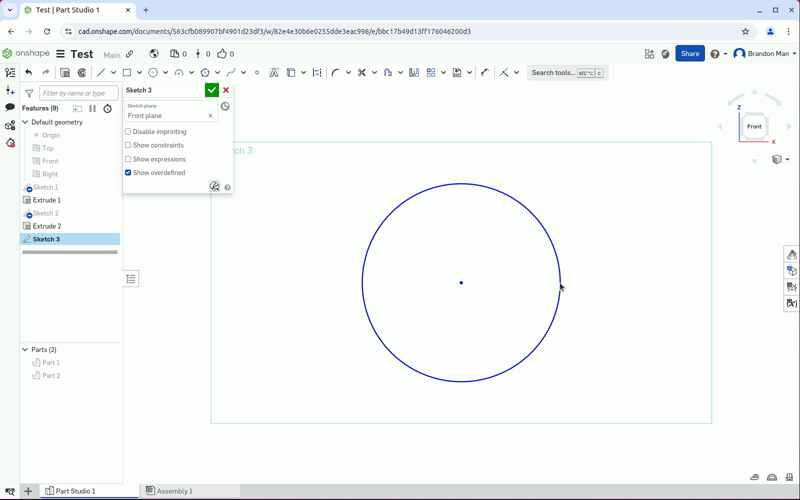
key_down(shift)
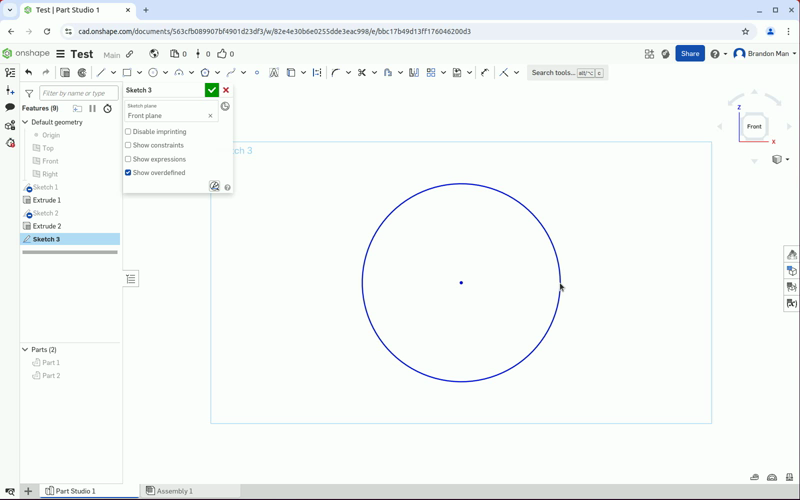
mouse_move(461, 282)
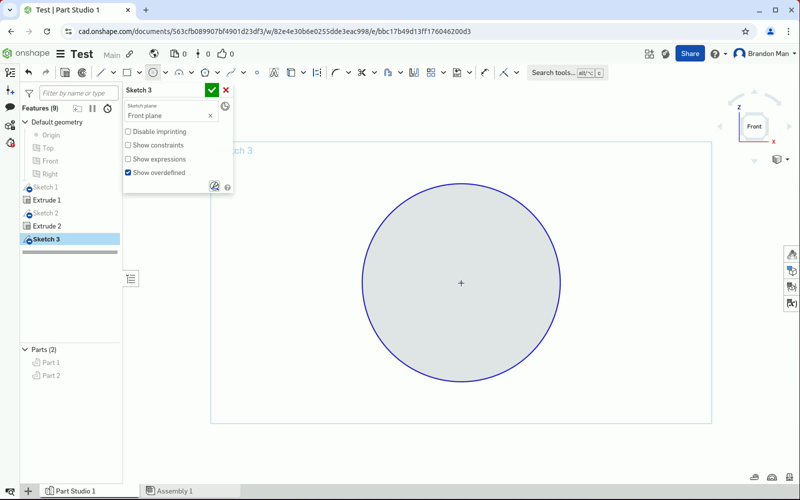
click(461, 282)
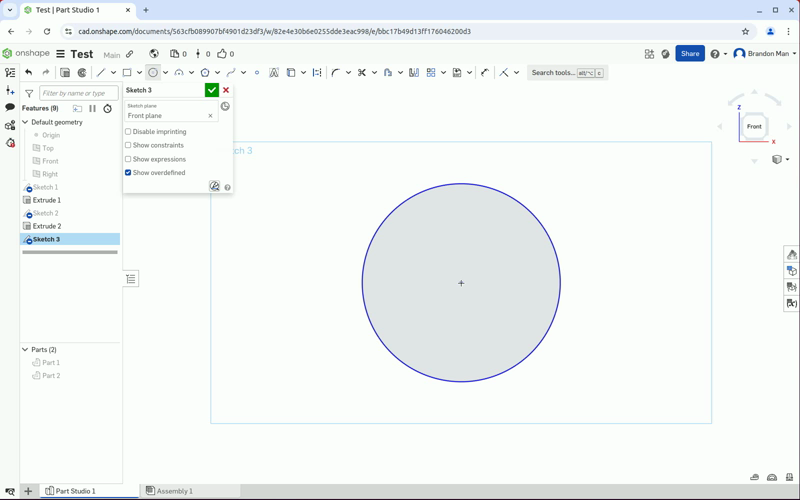
key_up(shift)
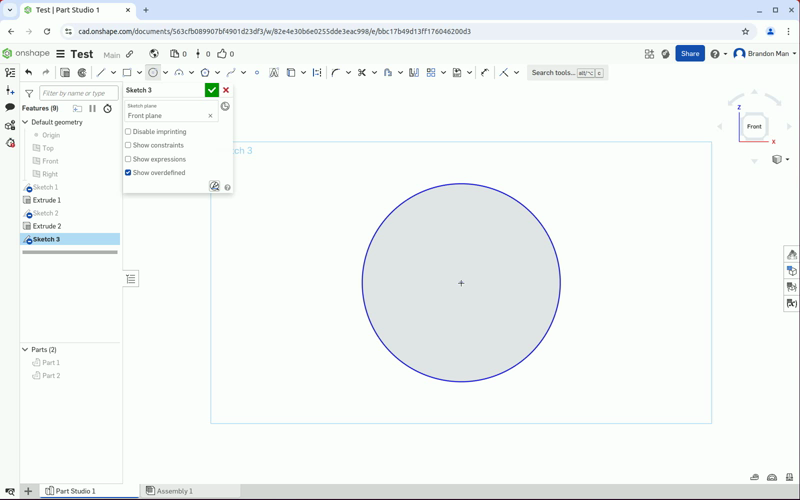
mouse_move(521, 282)
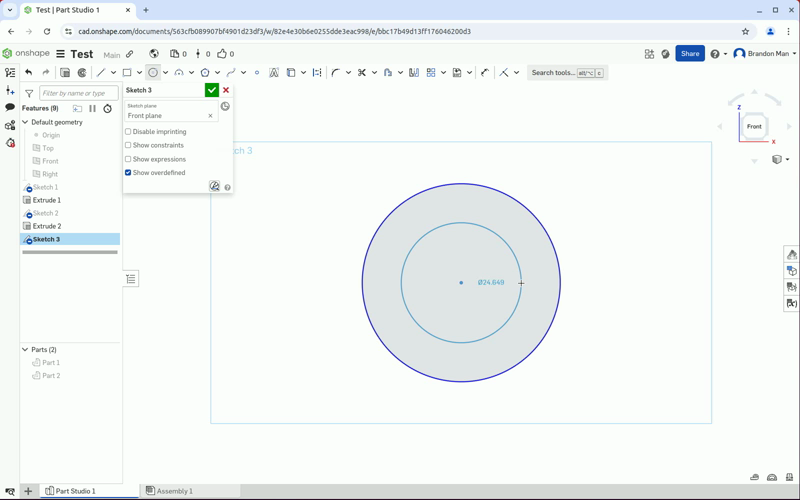
click(521, 282)
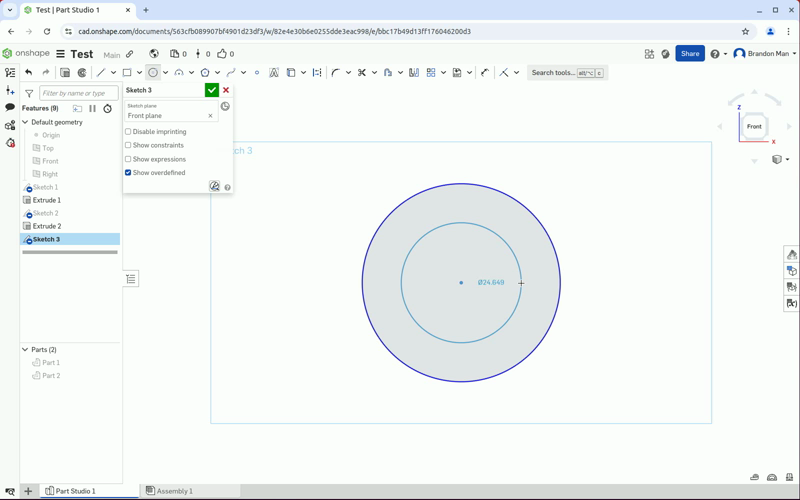
key(esc)
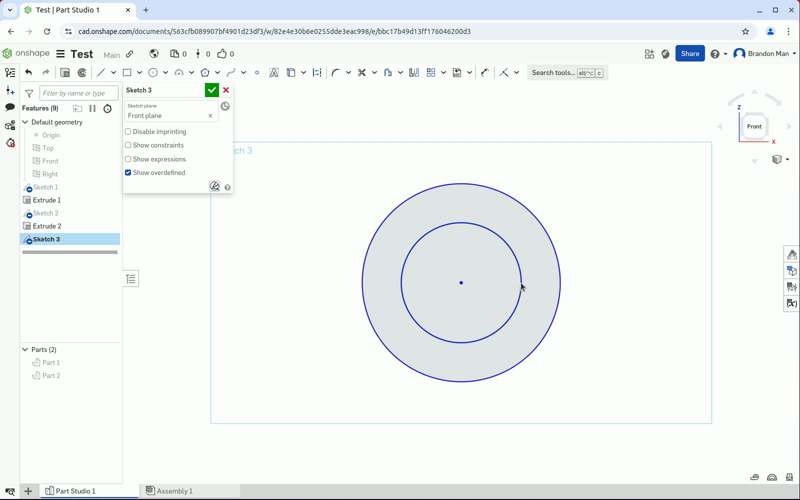
mouse_move(544, 297)
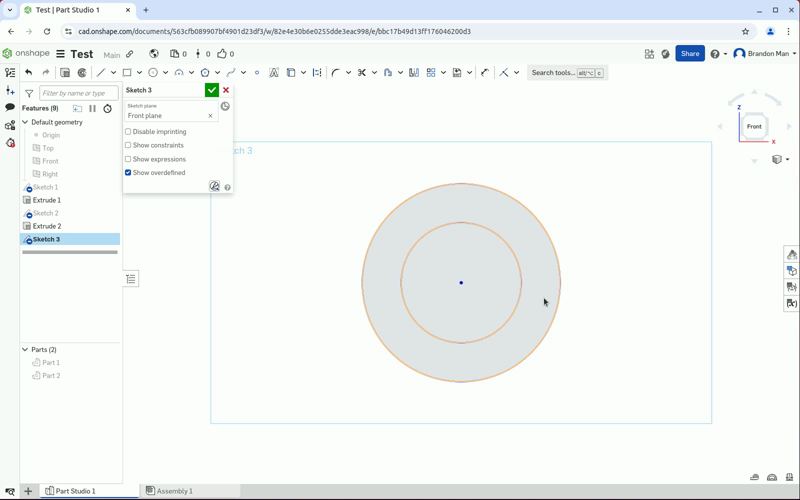
click(544, 297)
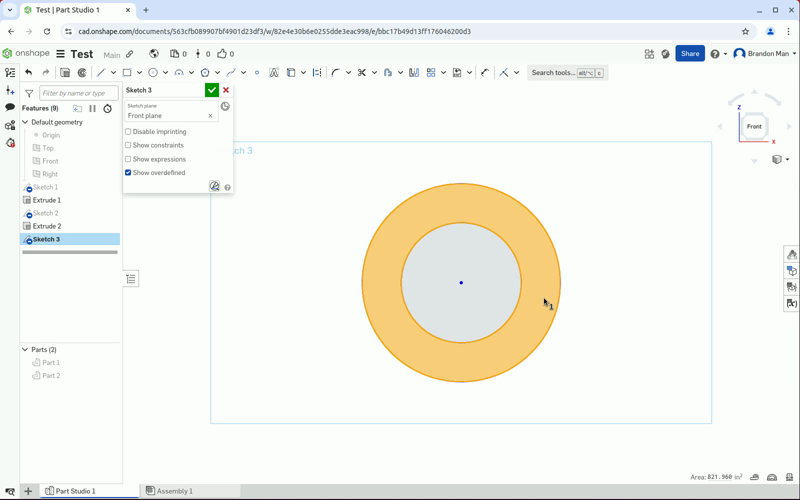
mouse_move(73, 352)
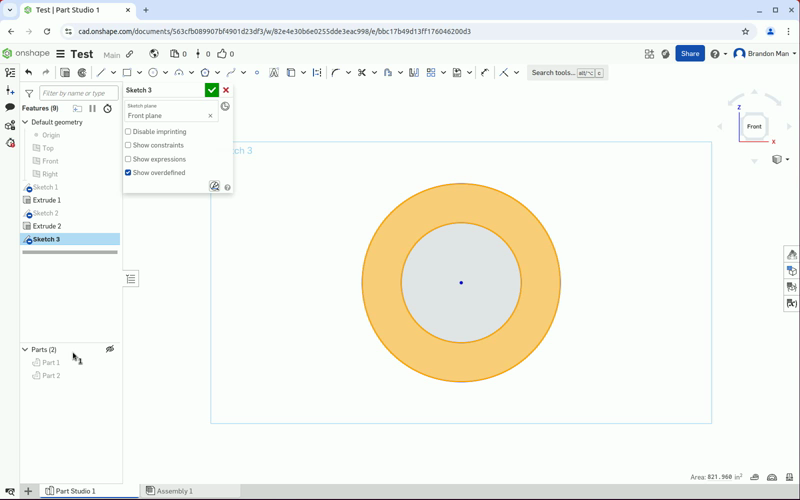
key(shift+y)
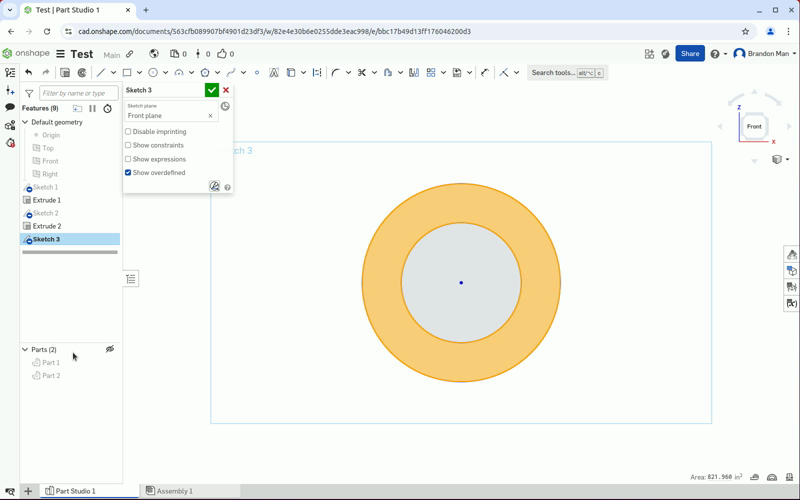
key(shift+e)
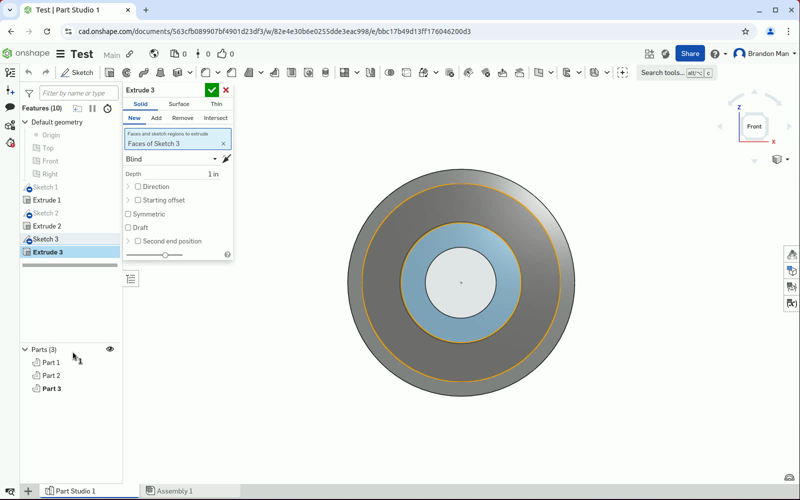
mouse_move(143, 106)
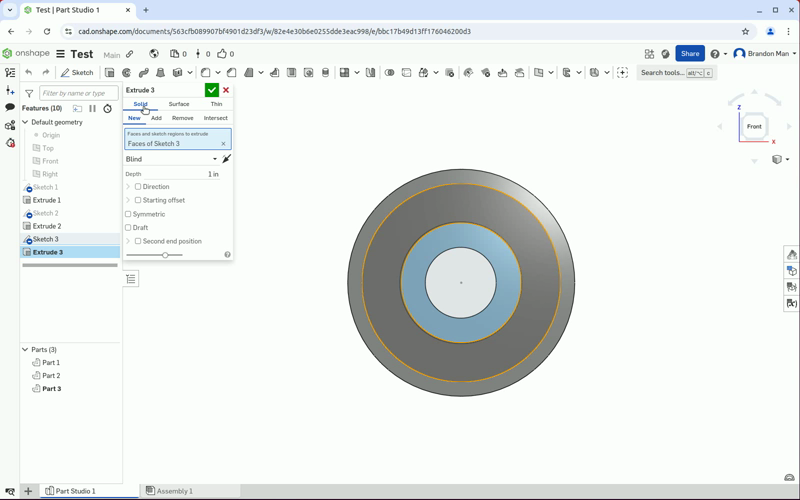
click(143, 106)
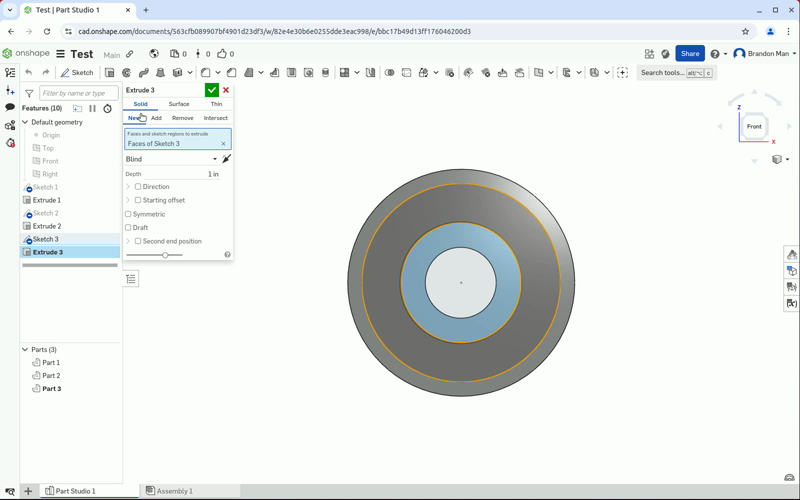
mouse_move(137, 120)
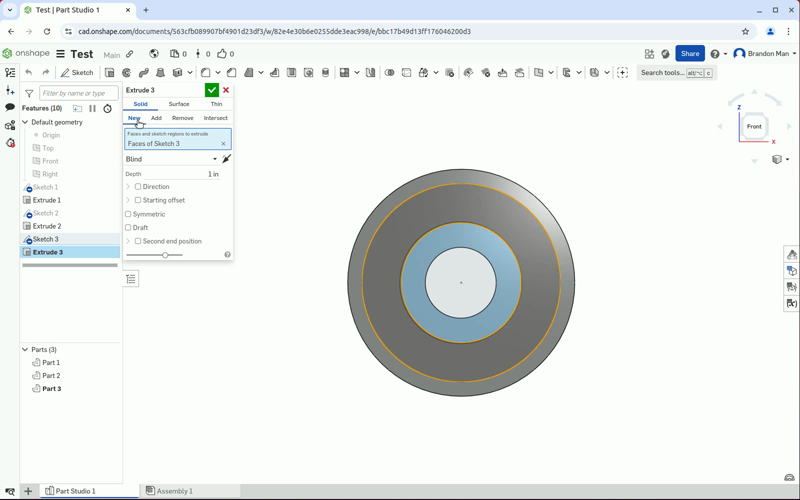
click(137, 120)
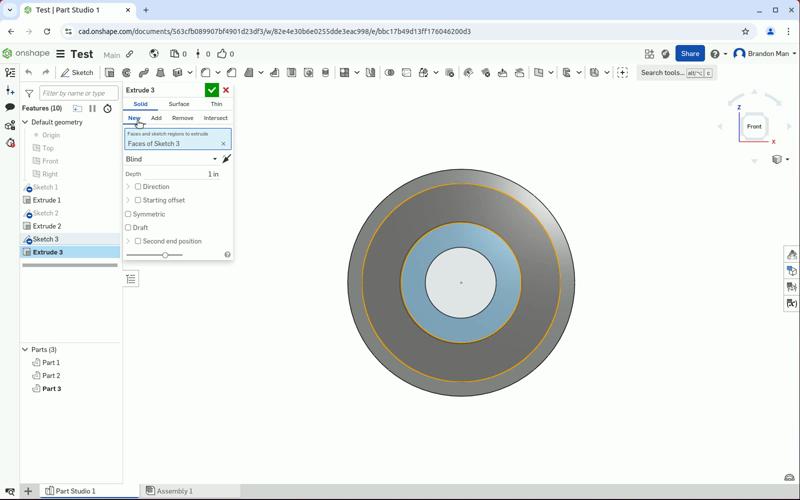
key(tab, 4)
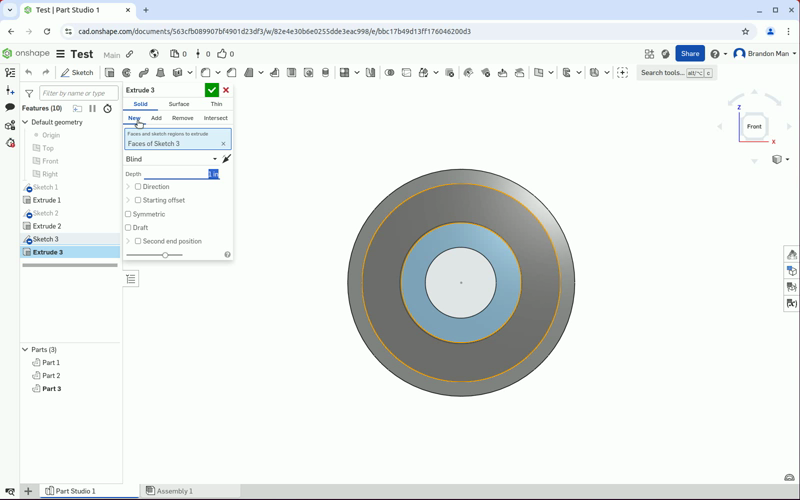
text(12.516)
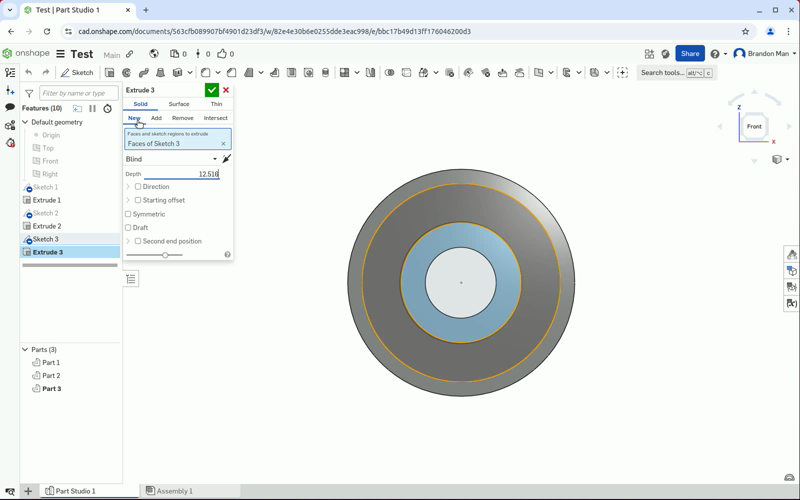
key(tab, 3)
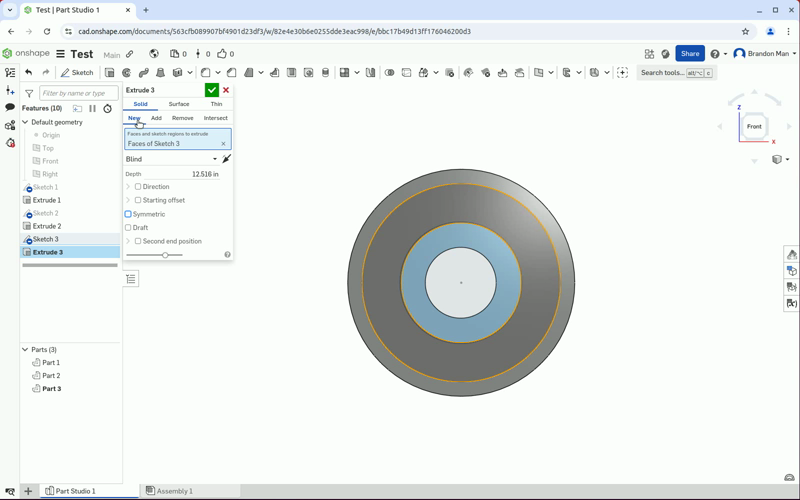
key(space)
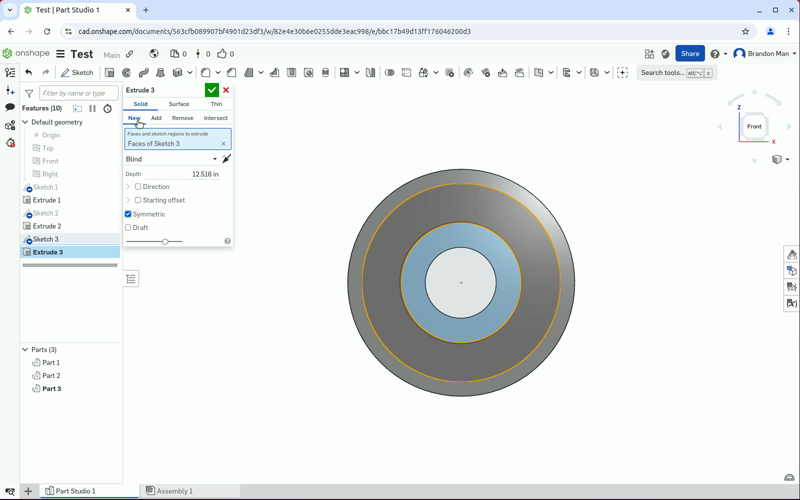
key(enter)
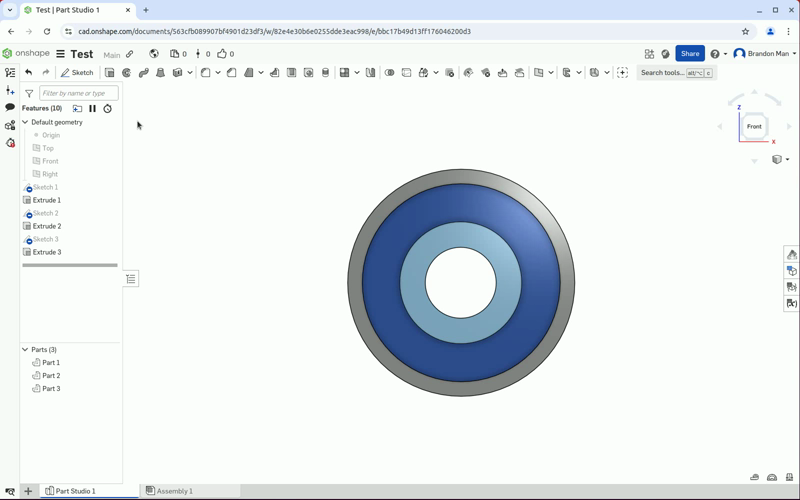
key(shift+h)
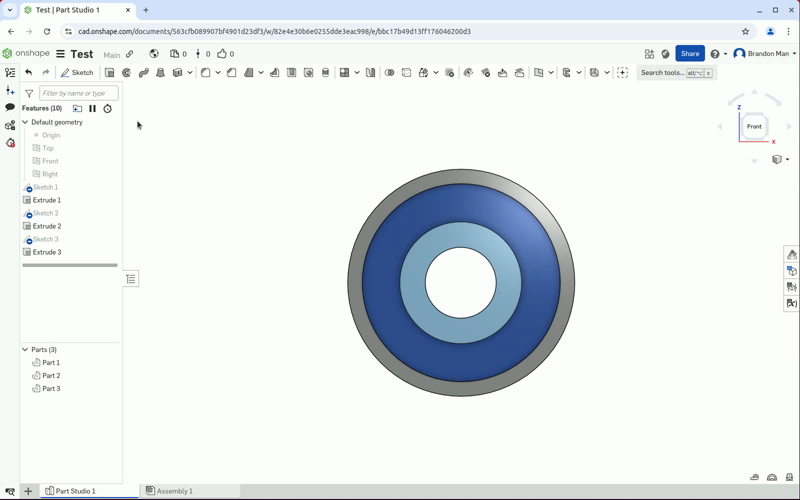
key(shift+h)
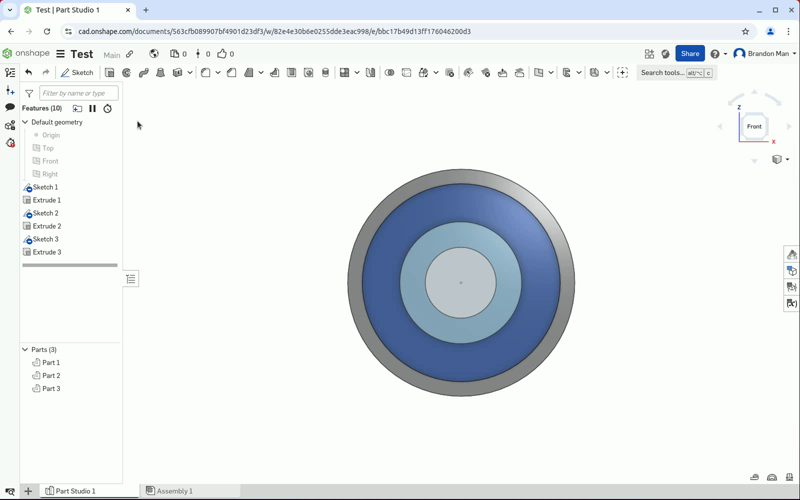
key(shift+7)
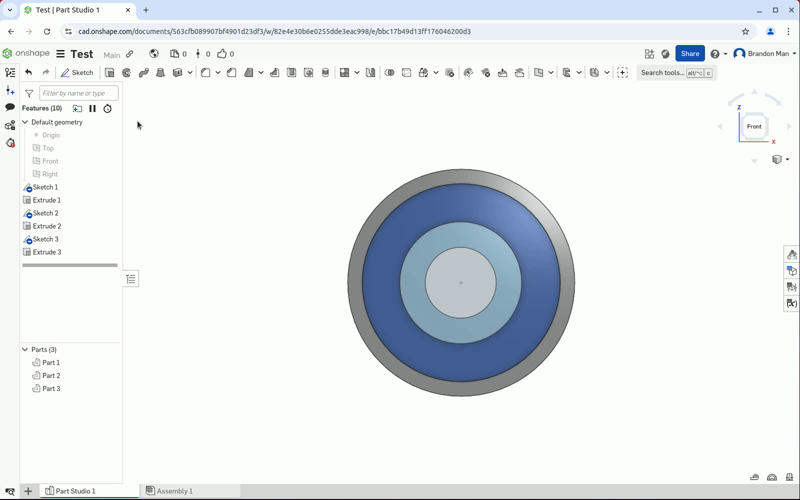
key(left, 2)
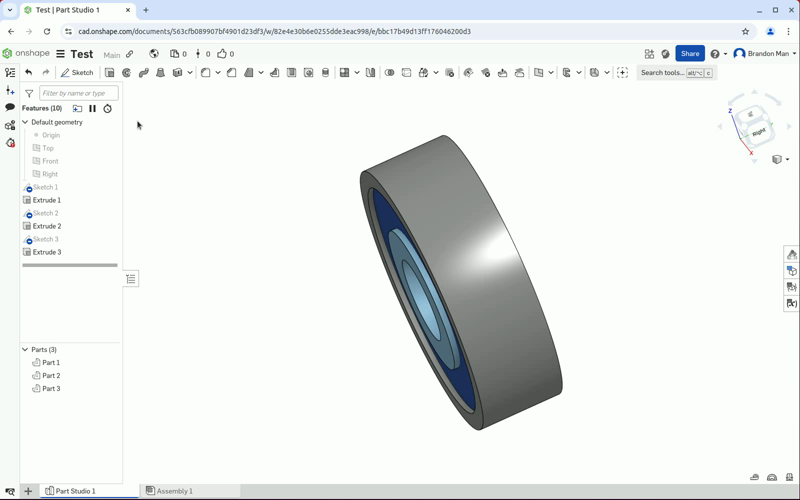
key(down, 2)
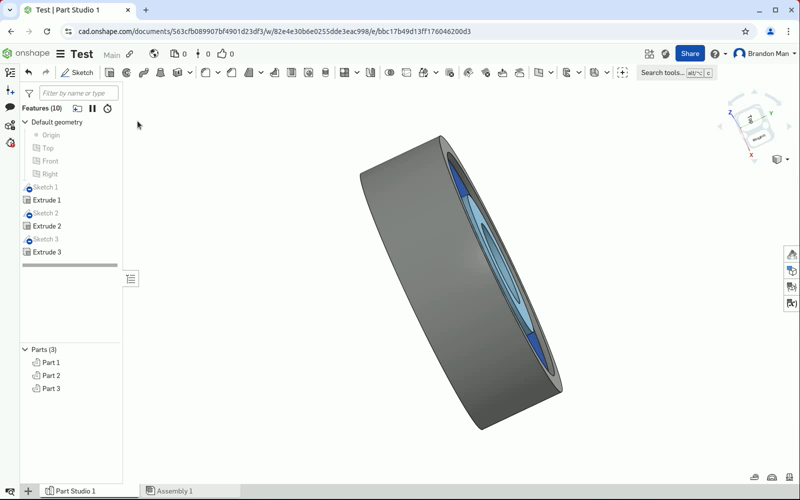
key(up, 2)
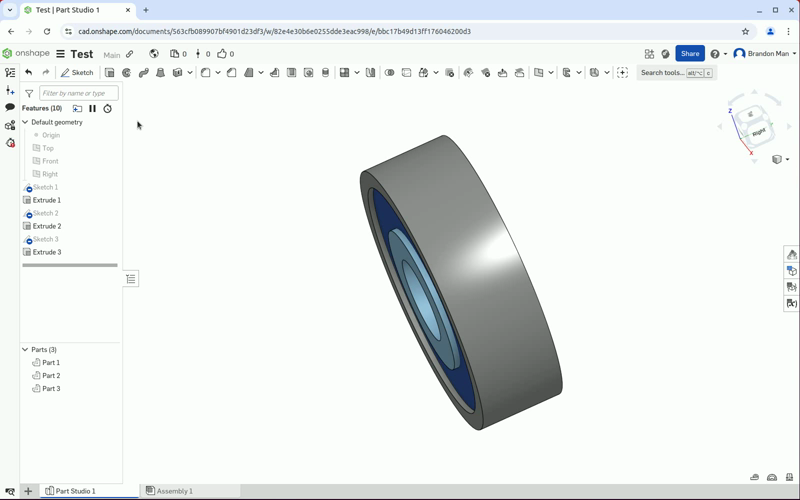
key(right, 2)
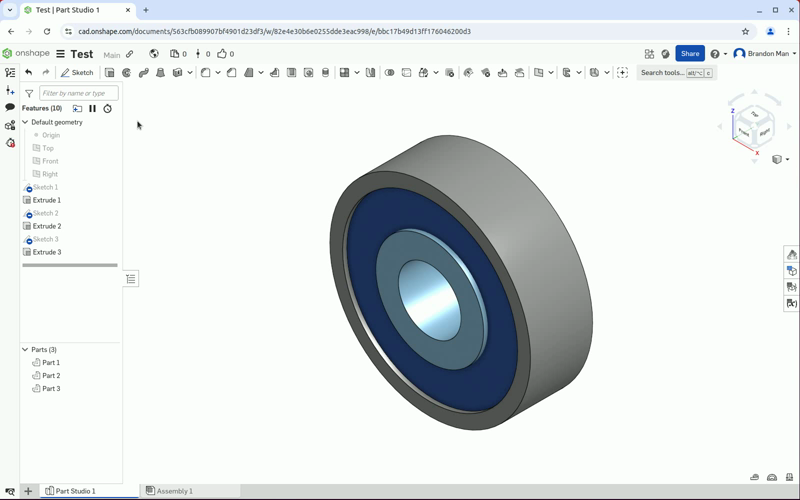
mouse_move(73, 189)
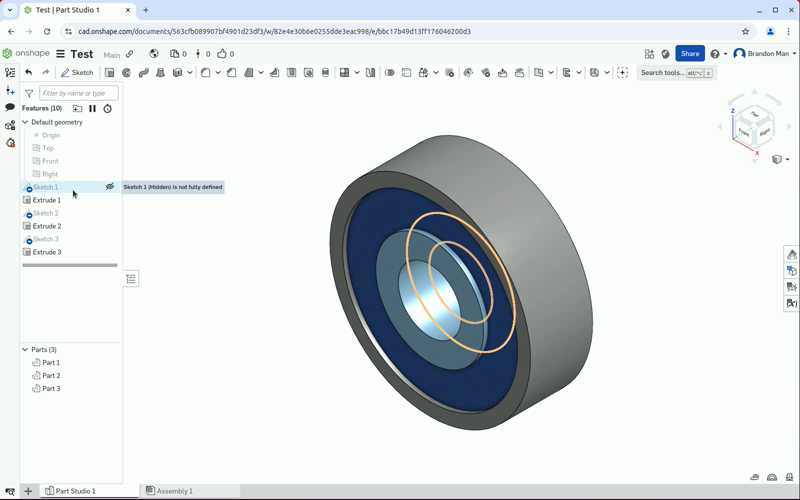
click(73, 189)